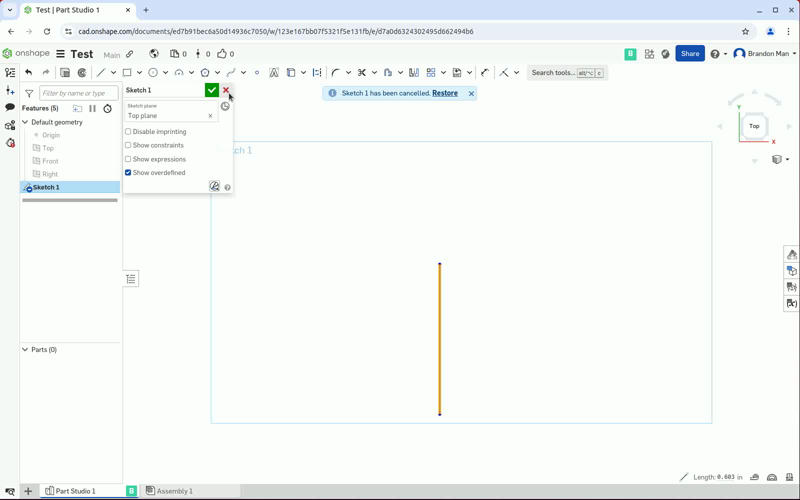
key(shift+h)
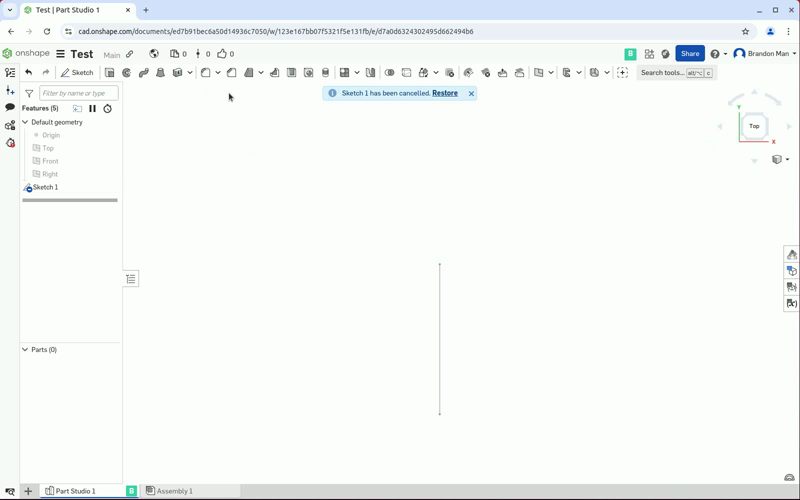
key(shift+s)
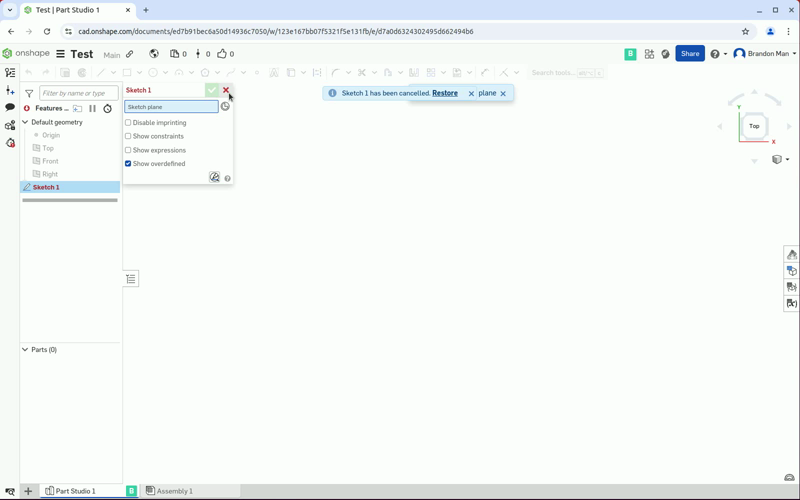
mouse_move(73, 150)
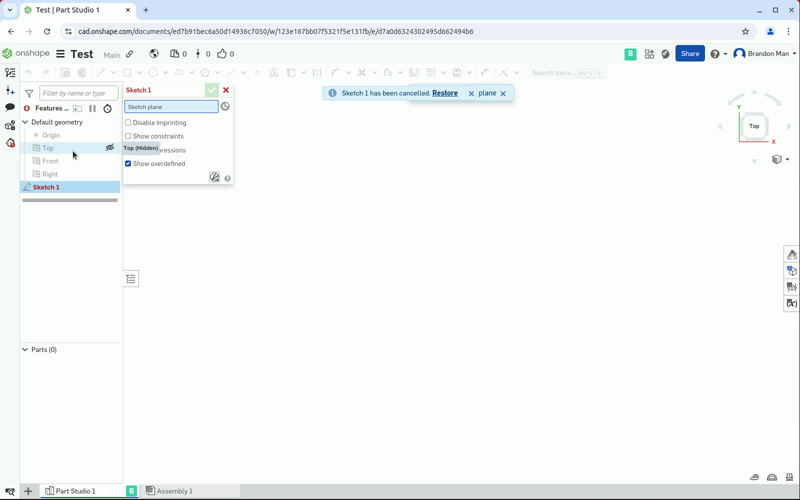
click(73, 150)
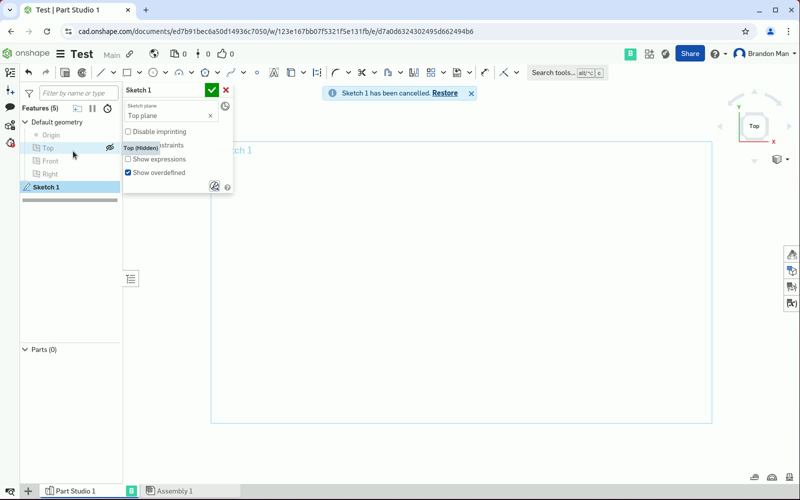
mouse_move(73, 352)
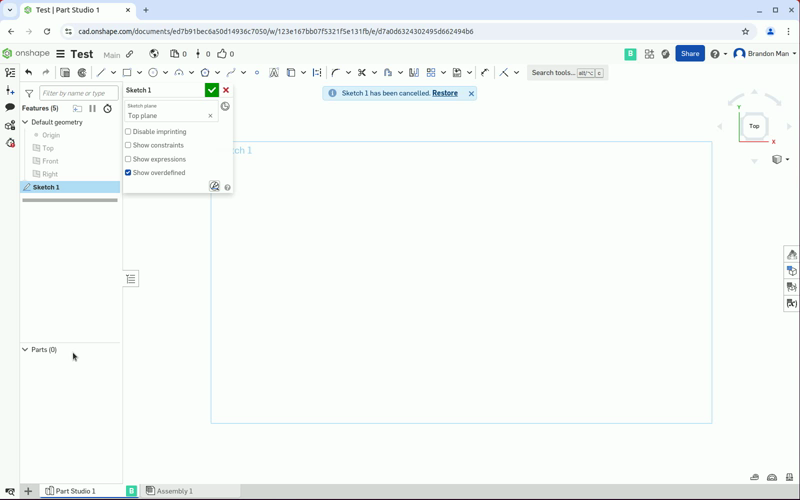
key(y)
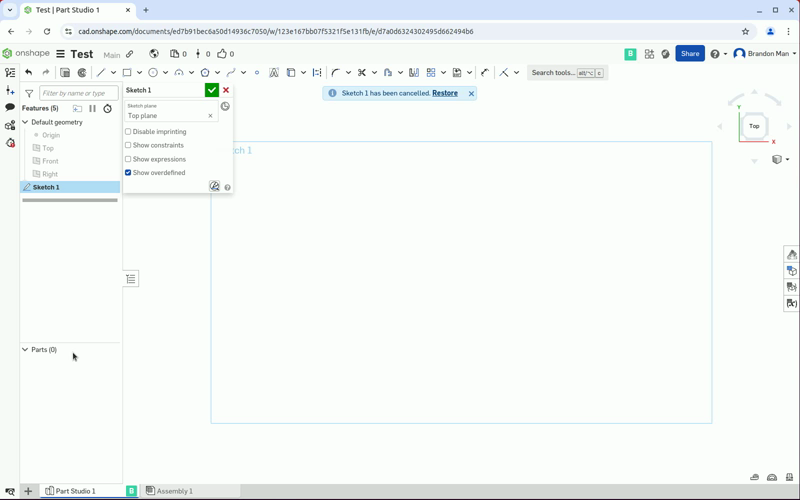
key(l)
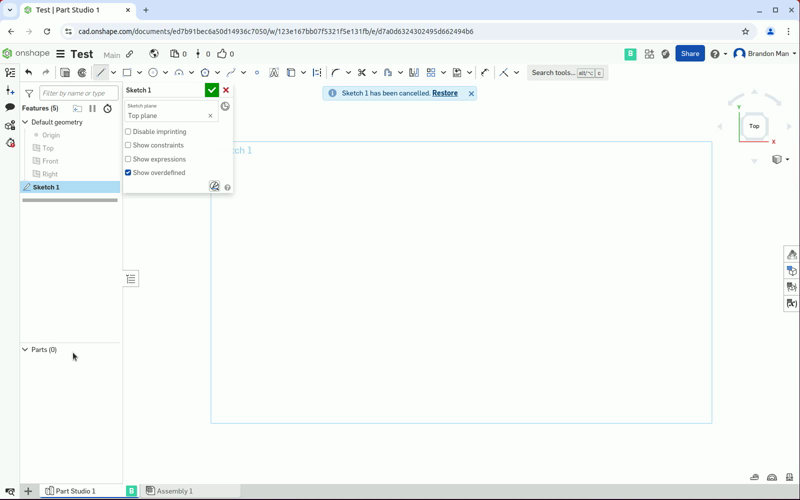
key_down(shift)
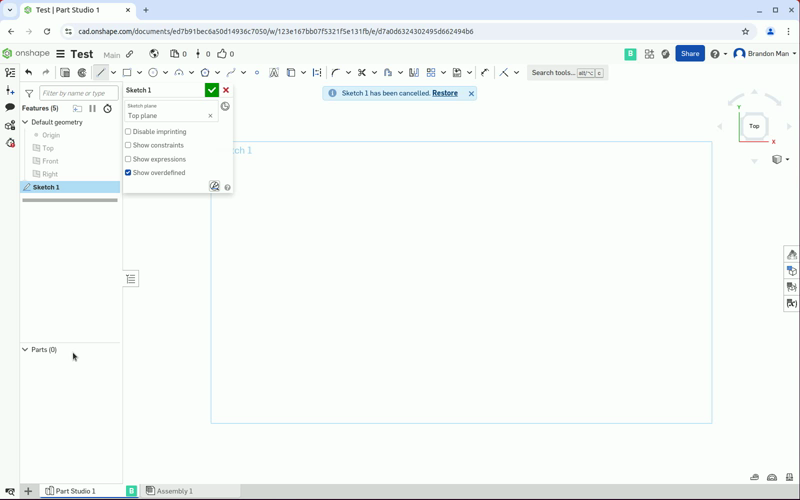
mouse_move(348, 293)
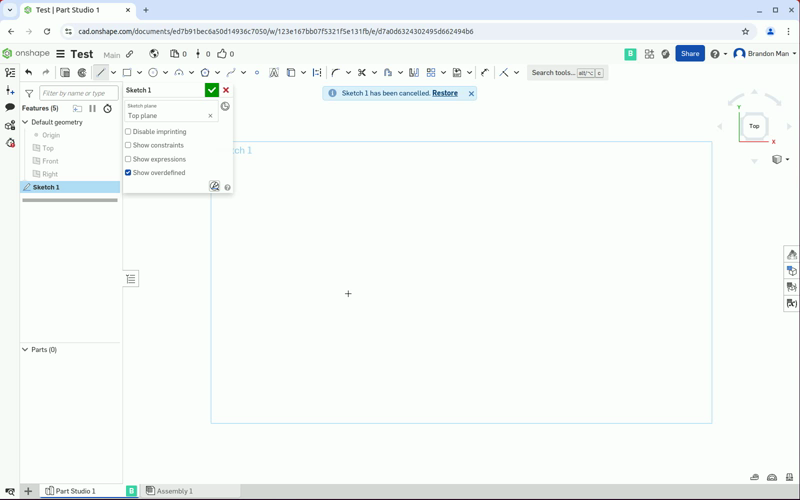
click(348, 293)
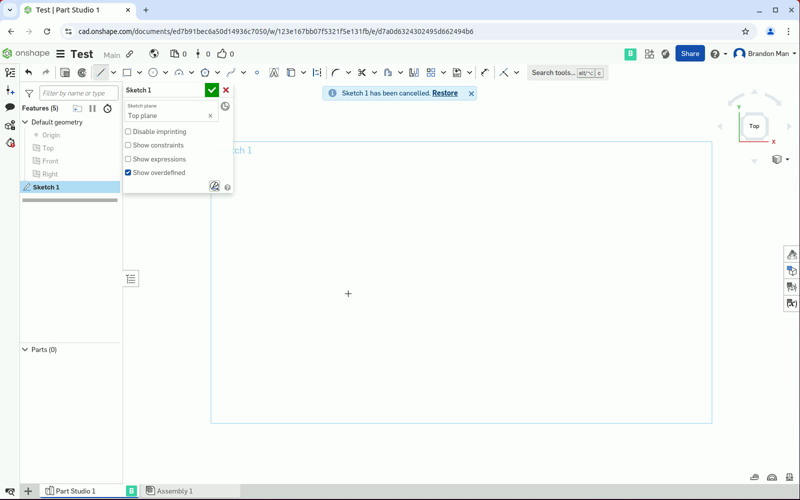
key_up(shift)
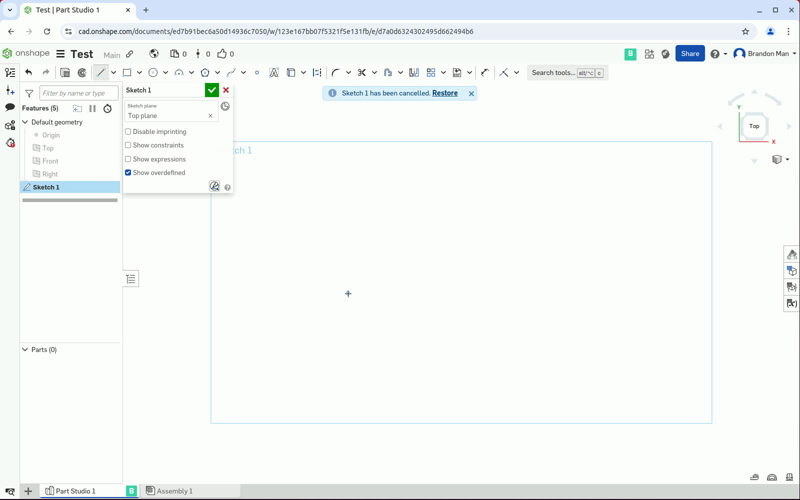
key_down(shift)
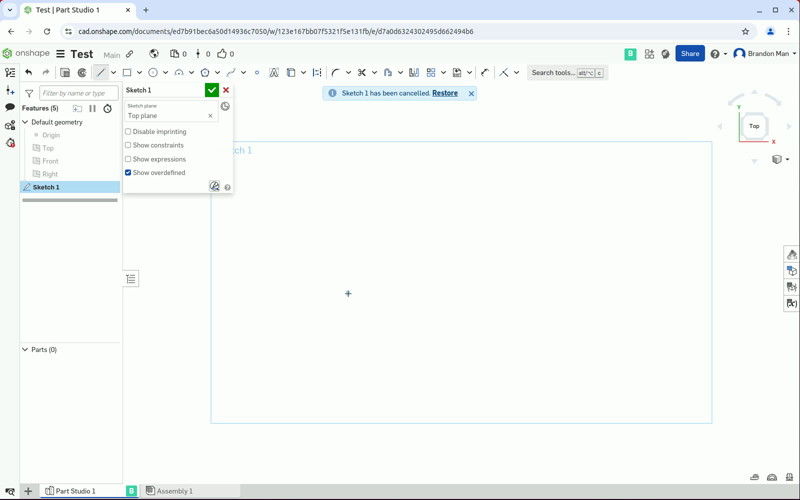
mouse_move(572, 293)
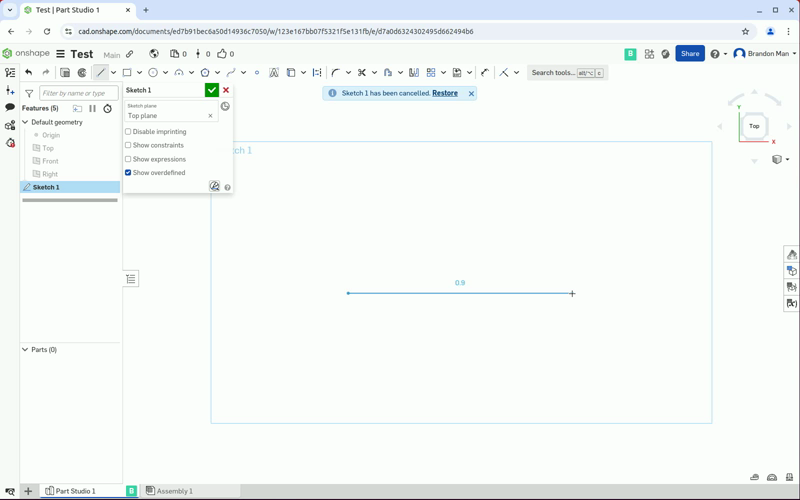
click(572, 293)
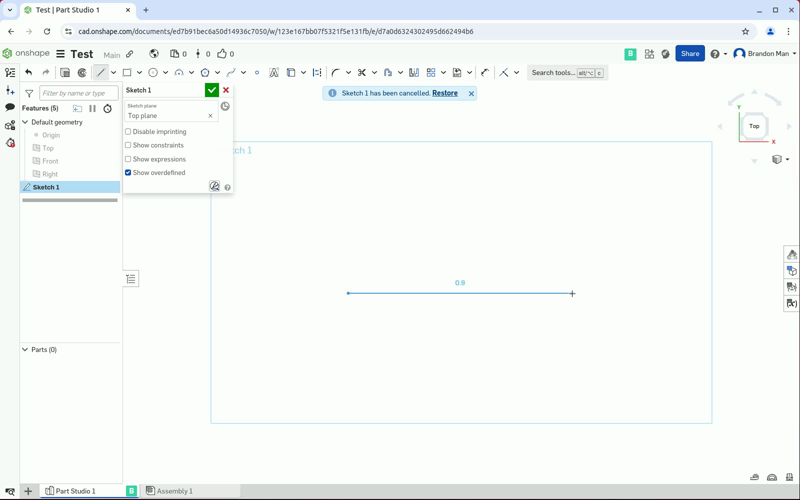
key_up(shift)
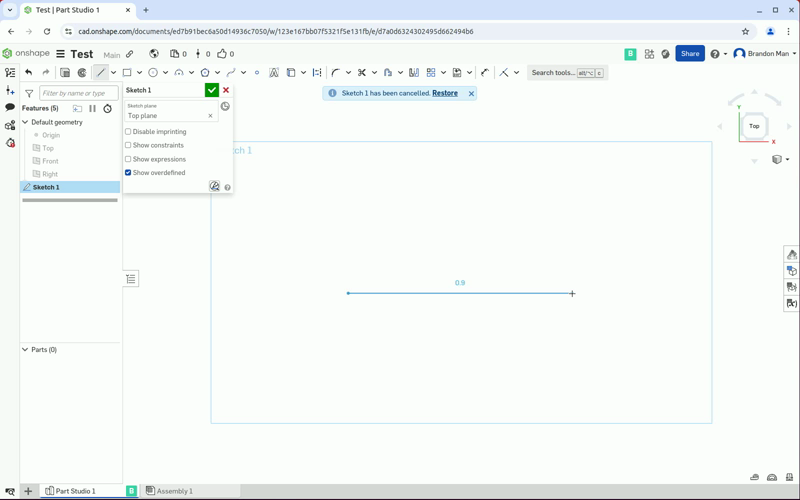
key_down(shift)
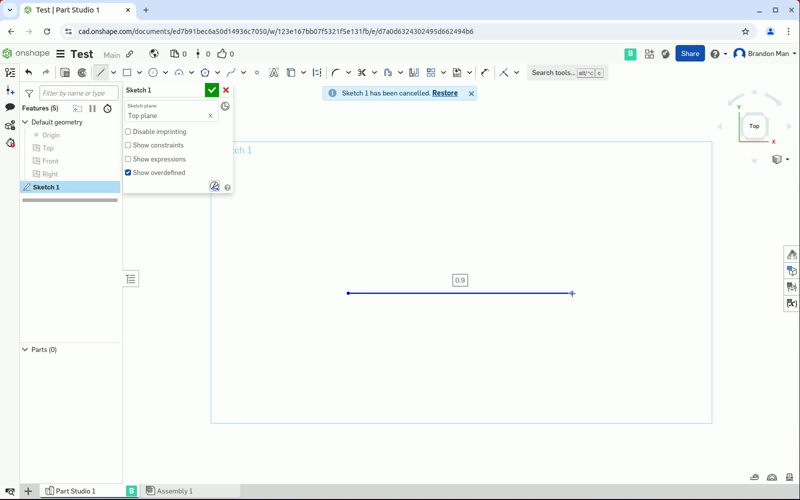
mouse_move(589, 293)
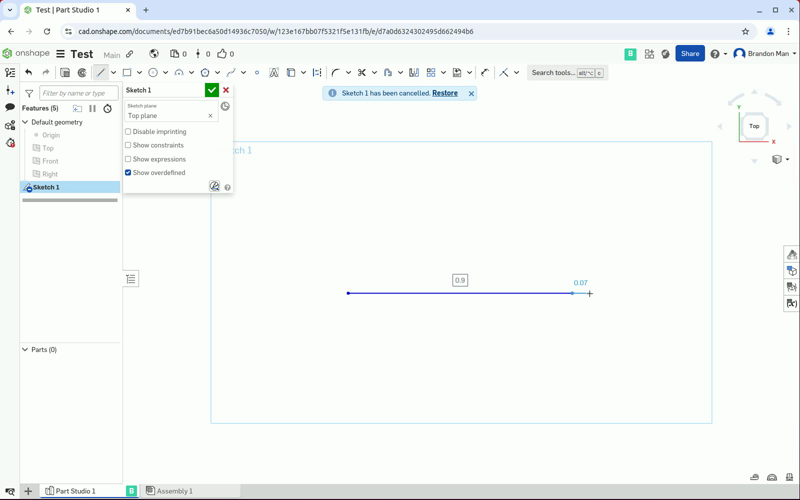
mouse_move(572, 272)
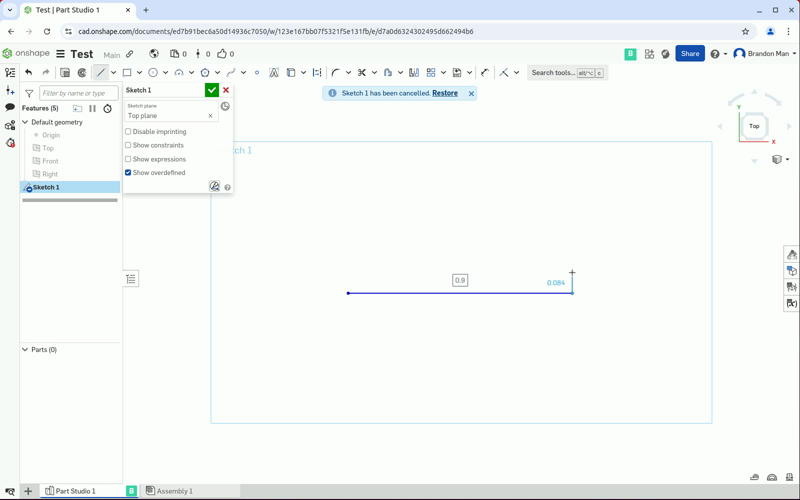
click(572, 272)
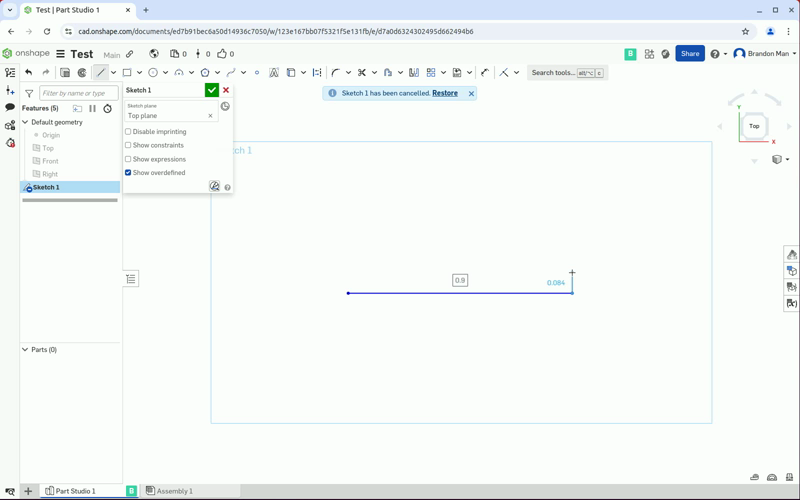
key_up(shift)
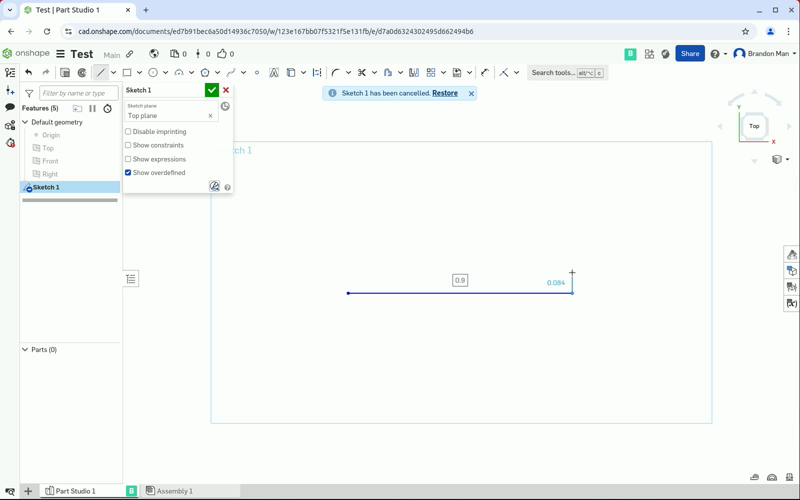
key_down(shift)
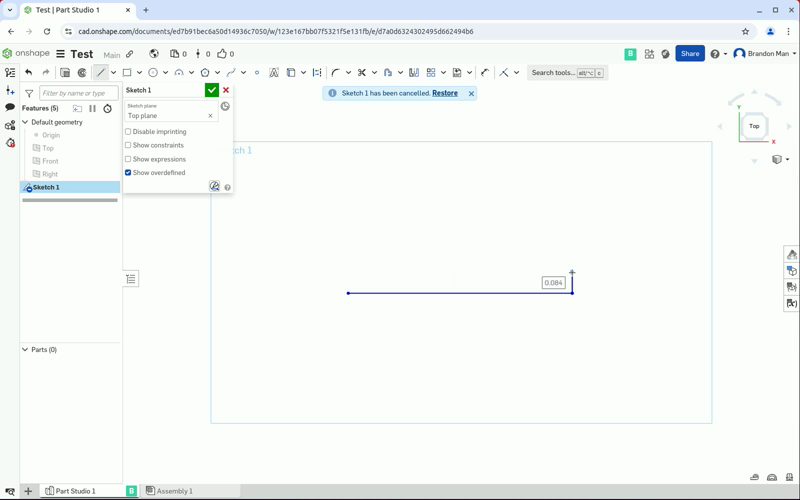
mouse_move(348, 272)
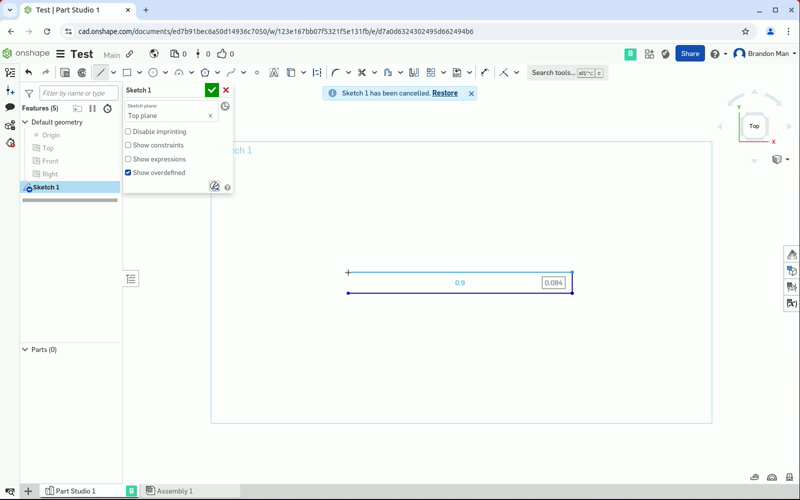
click(348, 272)
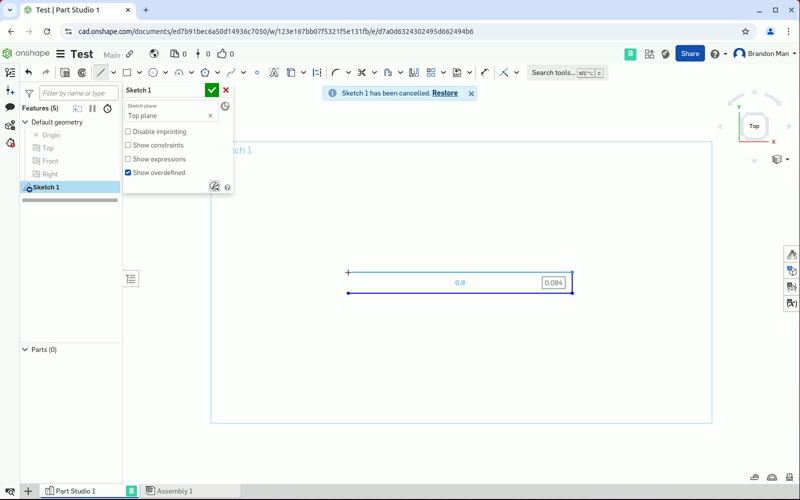
key_up(shift)
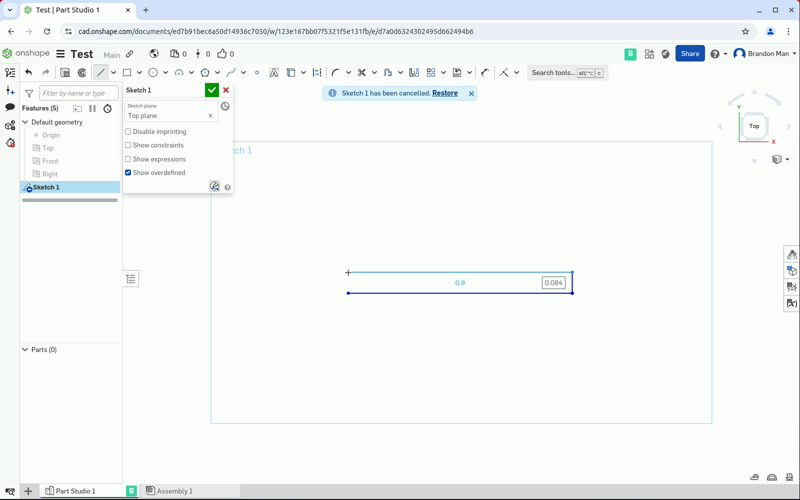
mouse_move(378, 272)
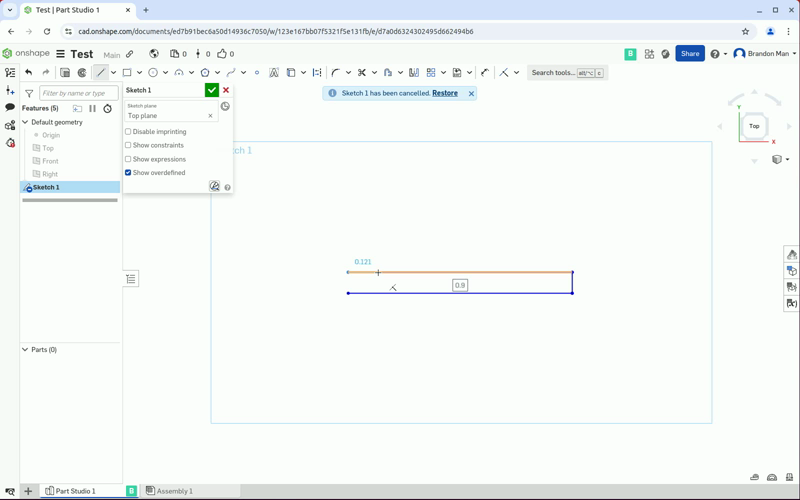
key_down(shift)
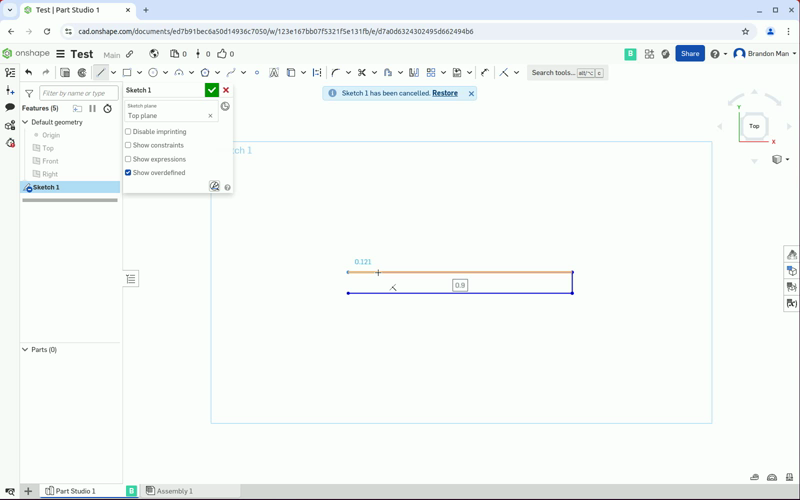
mouse_move(348, 293)
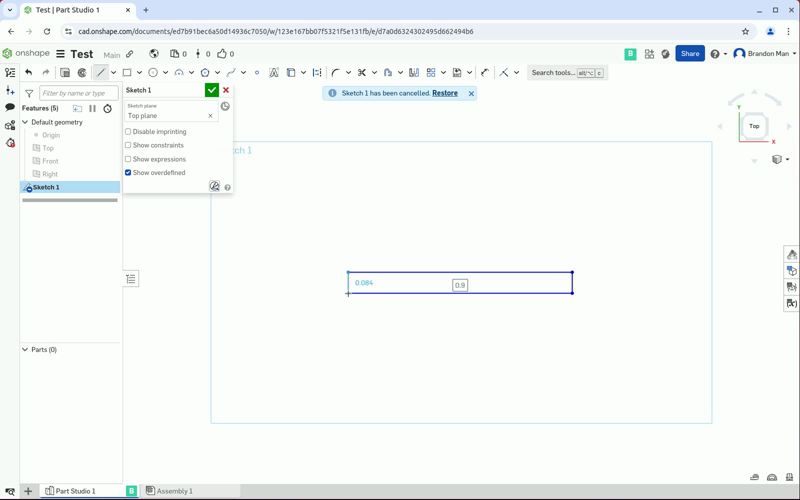
key_up(shift)
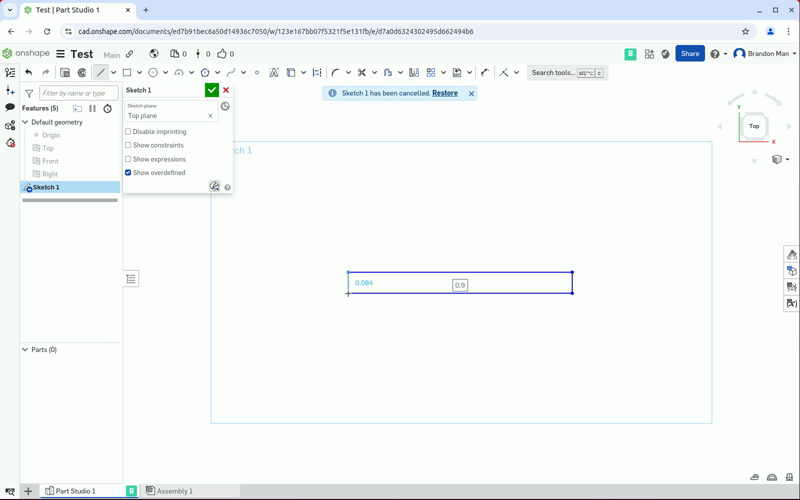
click(348, 293)
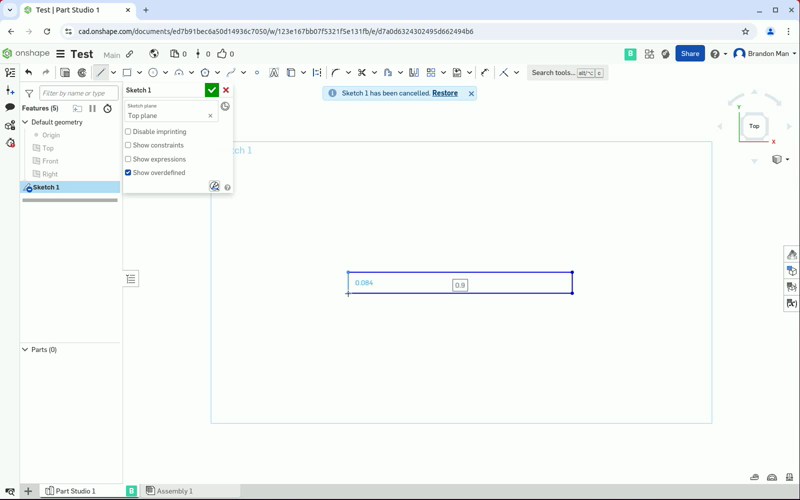
key(esc)
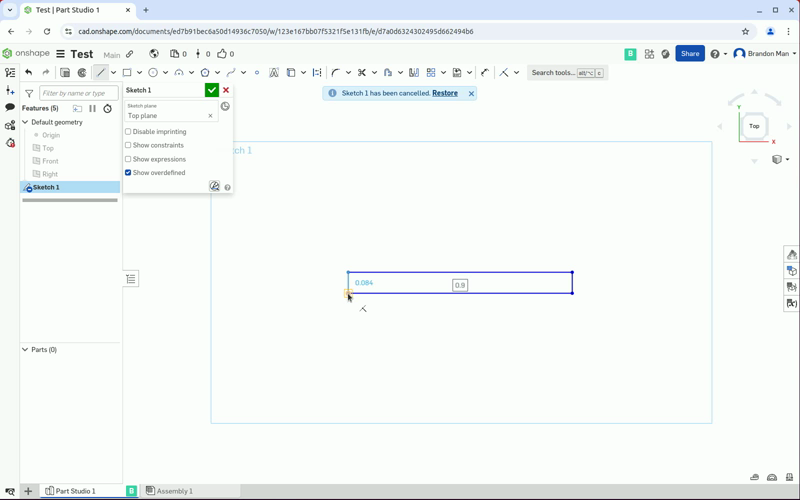
mouse_move(375, 278)
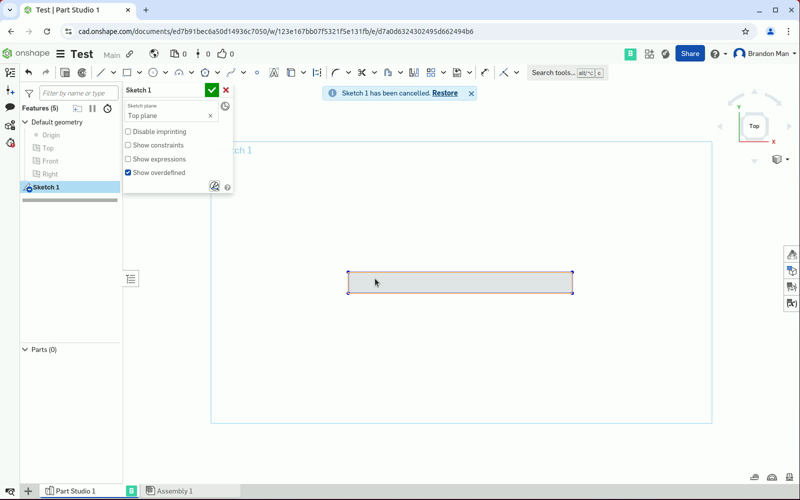
click(375, 278)
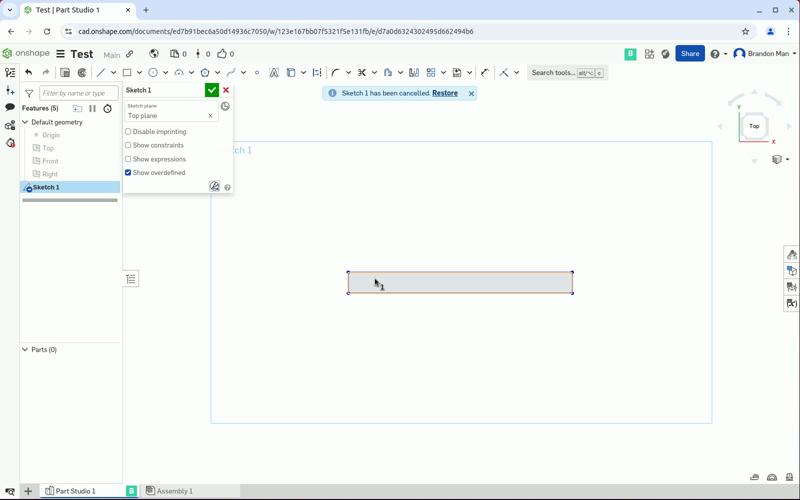
mouse_move(73, 352)
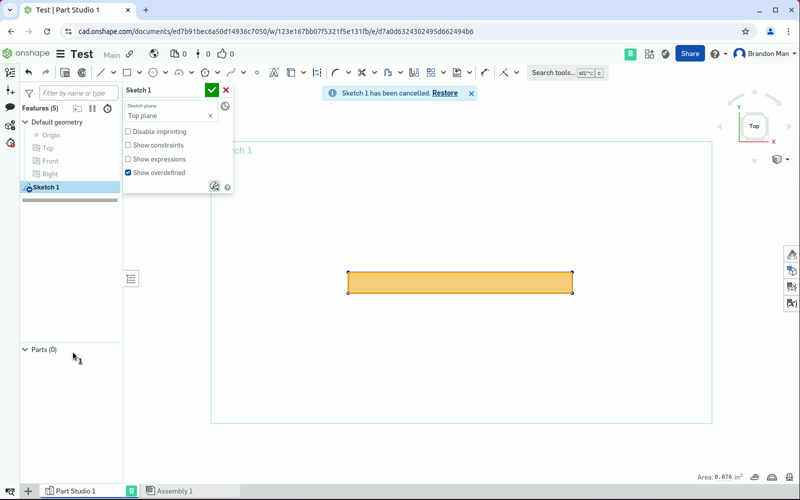
key(shift+y)
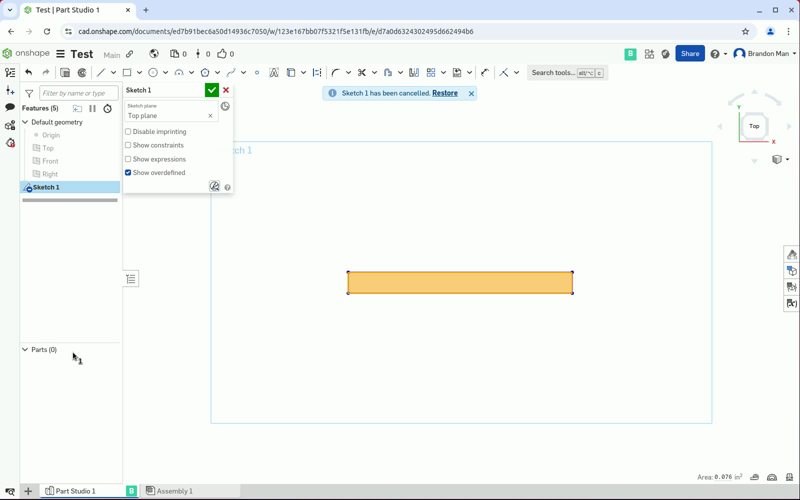
key(shift+e)
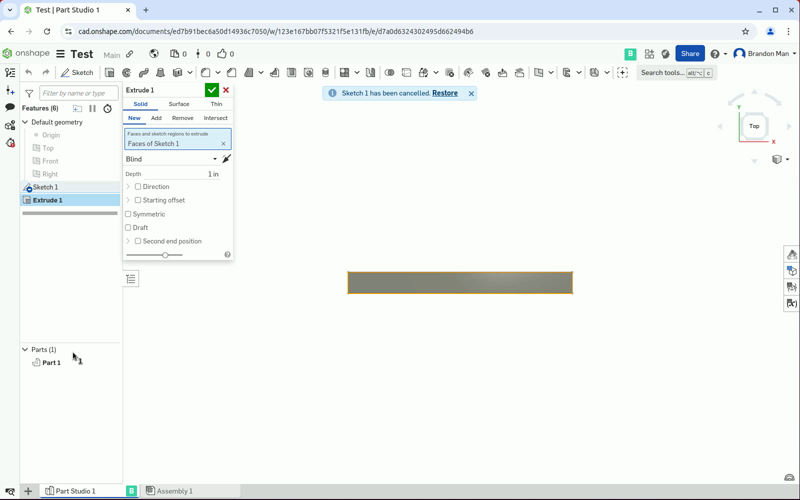
mouse_move(143, 106)
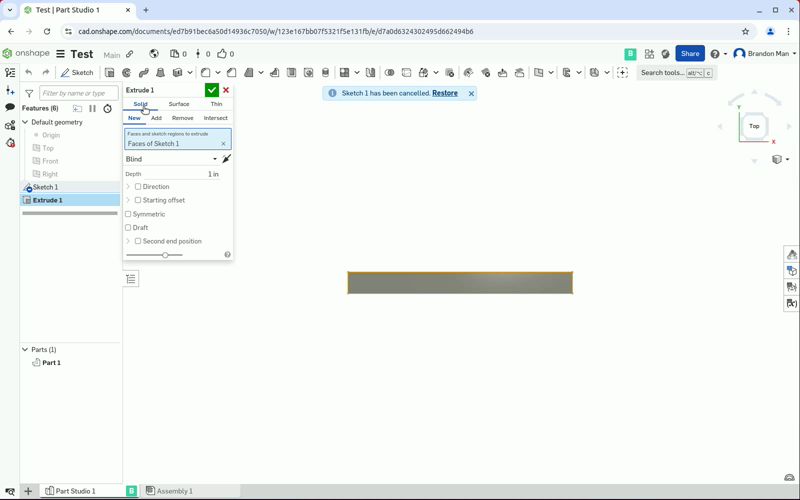
click(143, 106)
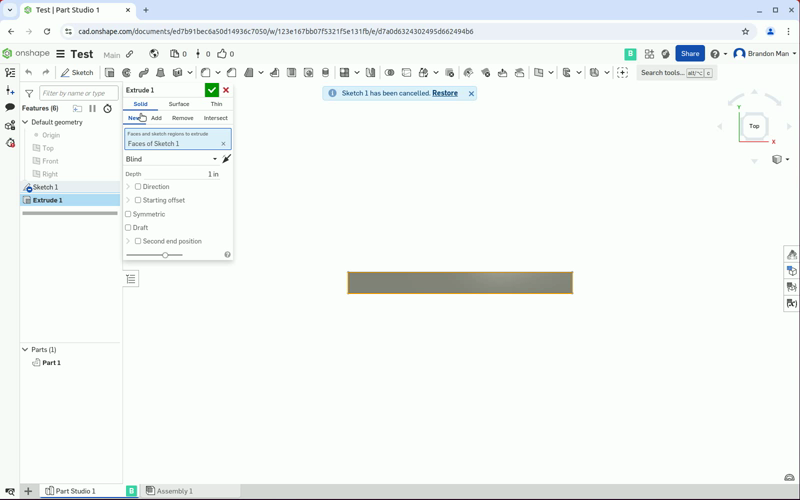
mouse_move(137, 120)
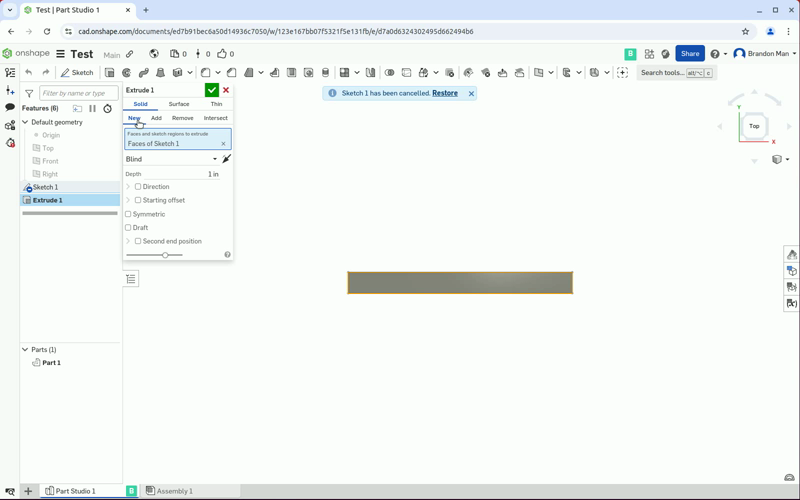
click(137, 120)
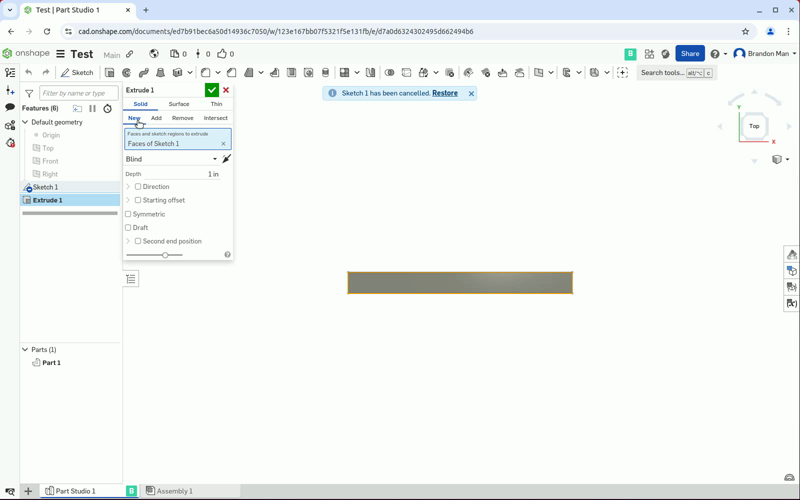
key(tab, 4)
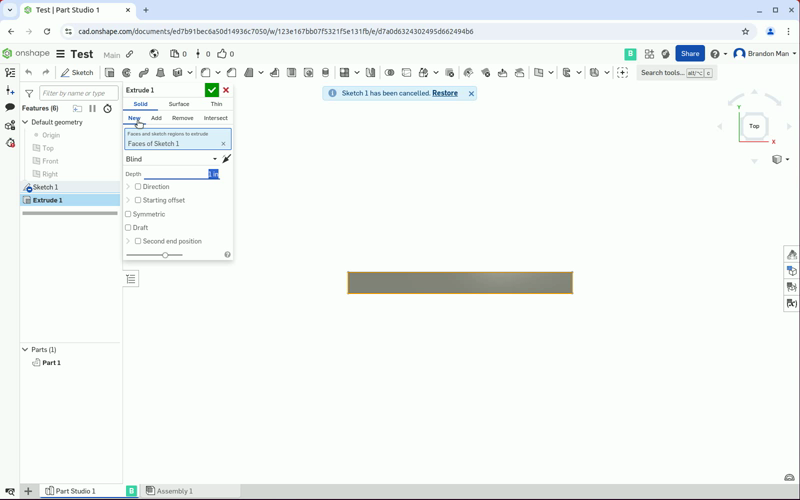
text(0.024)
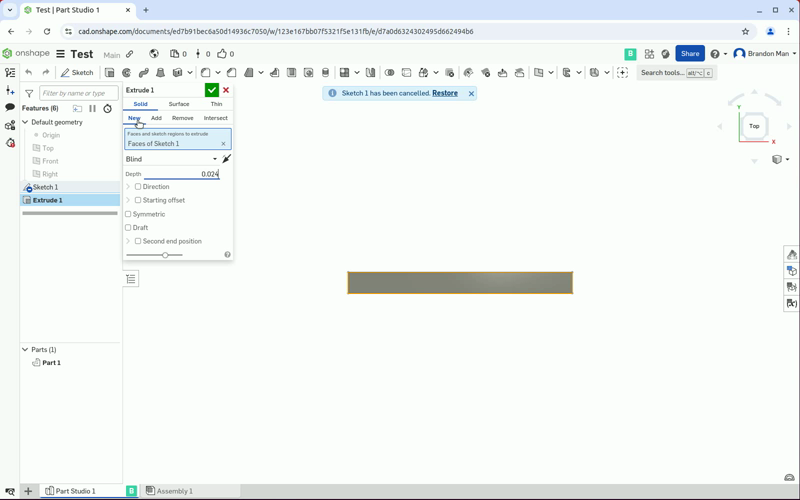
key(enter)
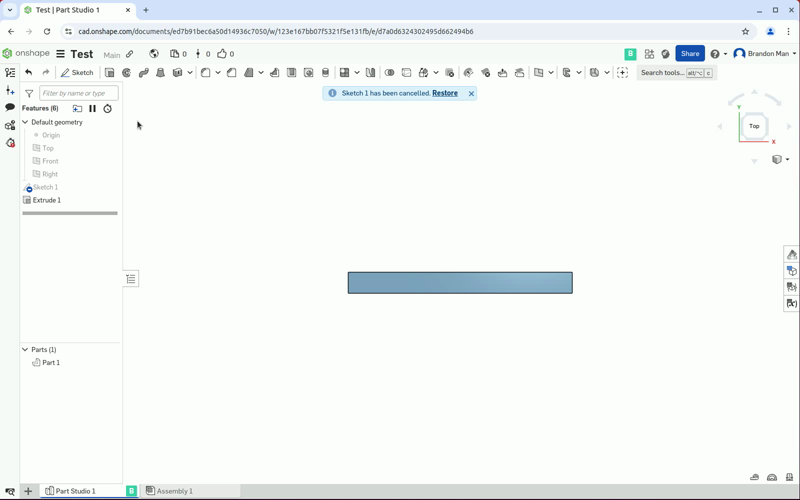
key(shift+h)
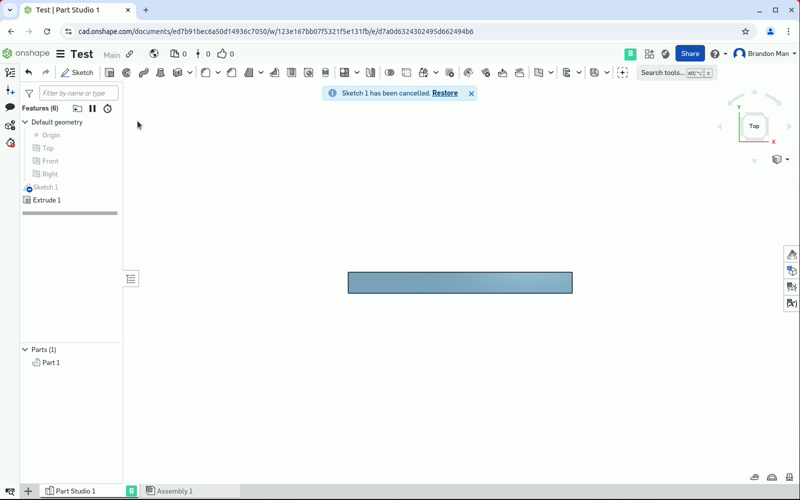
key(shift+h)
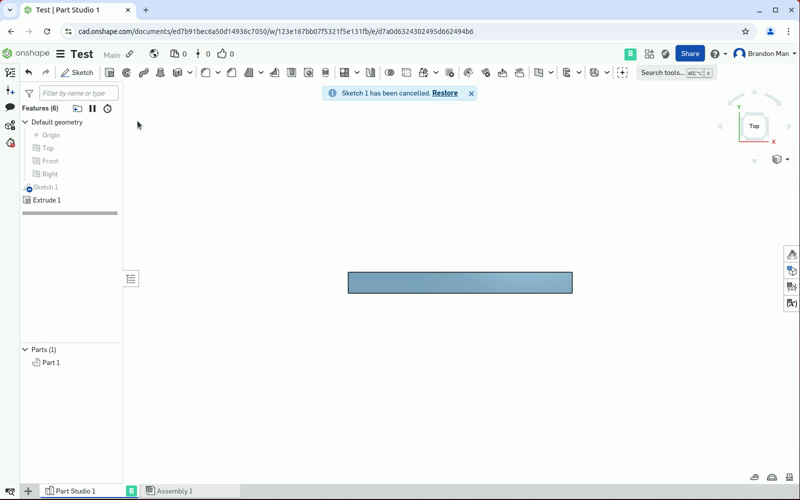
mouse_move(73, 189)
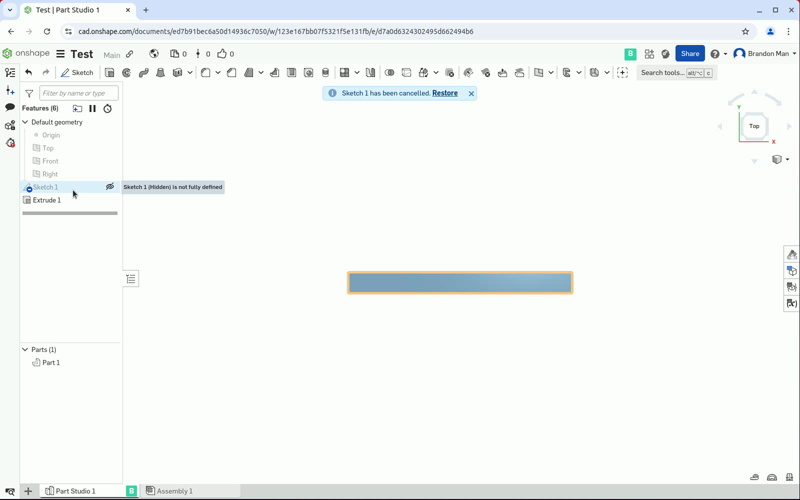
click(73, 189)
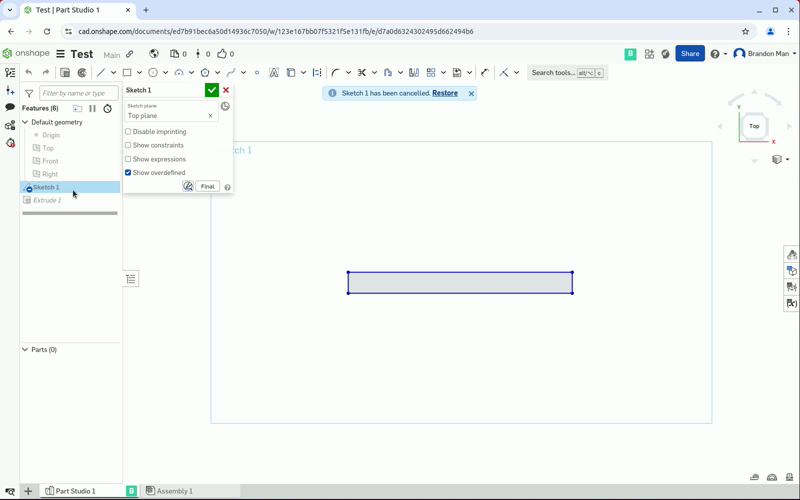
mouse_move(229, 92)
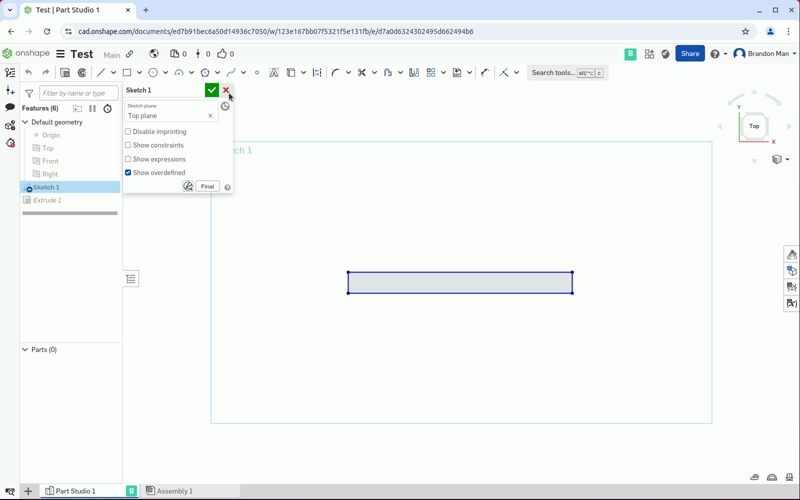
click(229, 92)
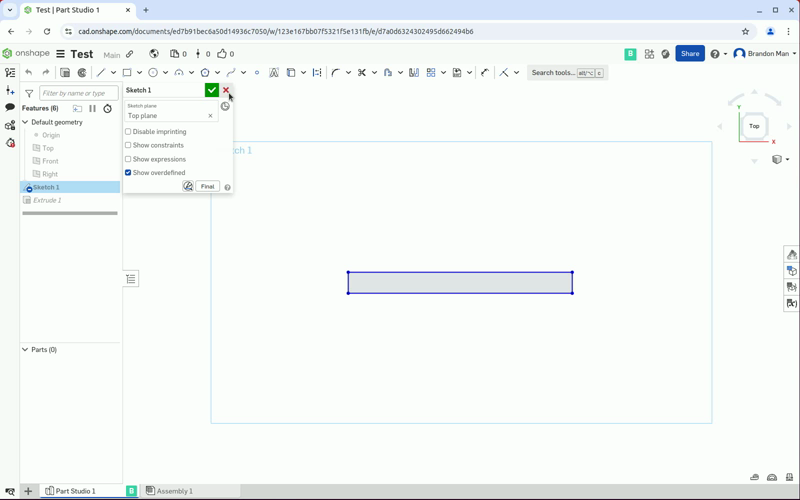
key(shift+s)
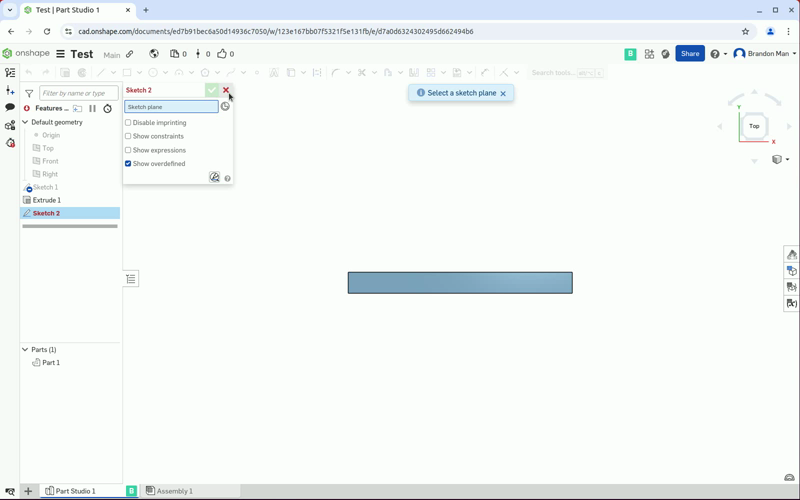
mouse_move(73, 150)
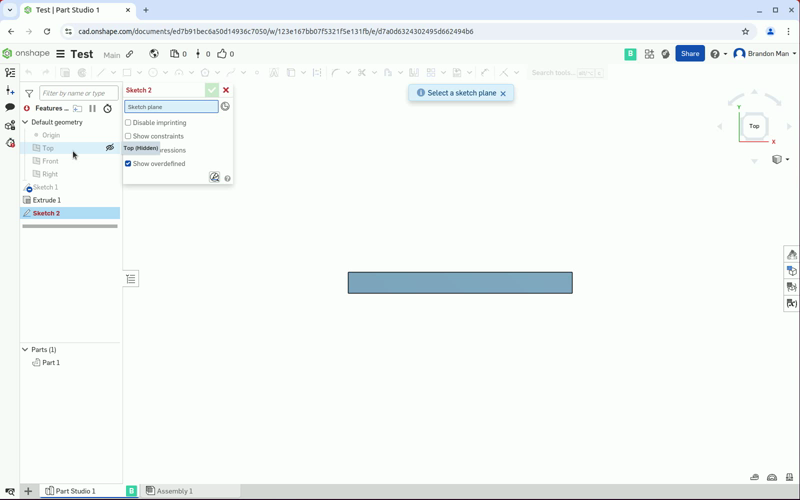
click(73, 150)
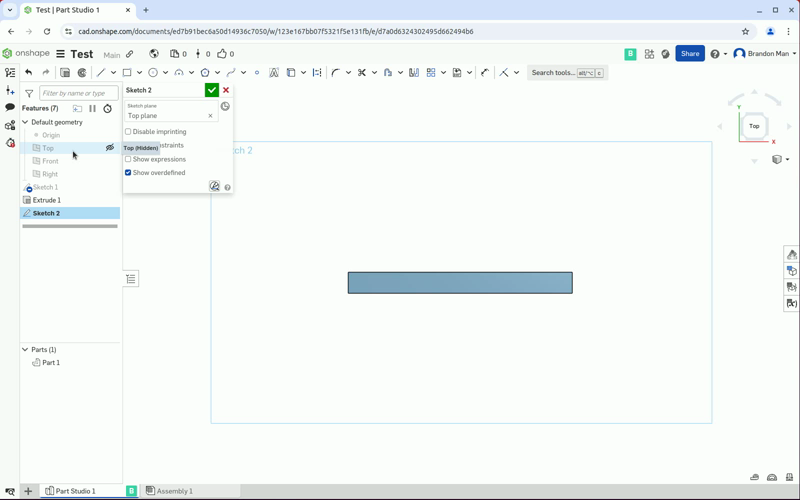
mouse_move(73, 352)
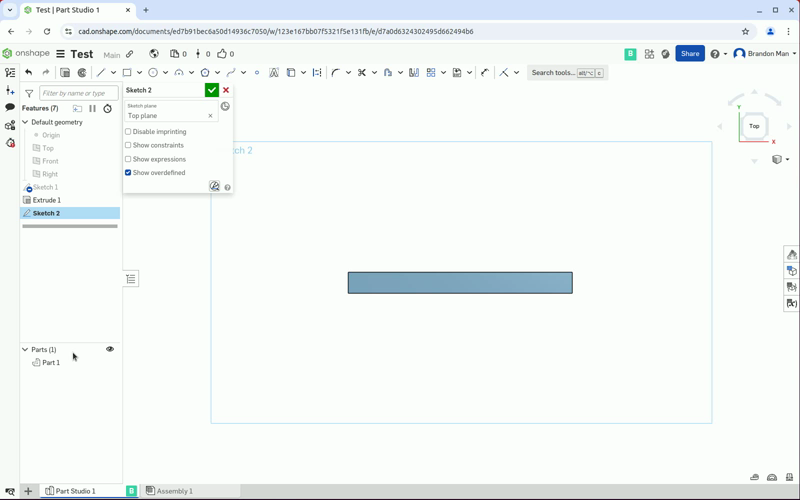
key(y)
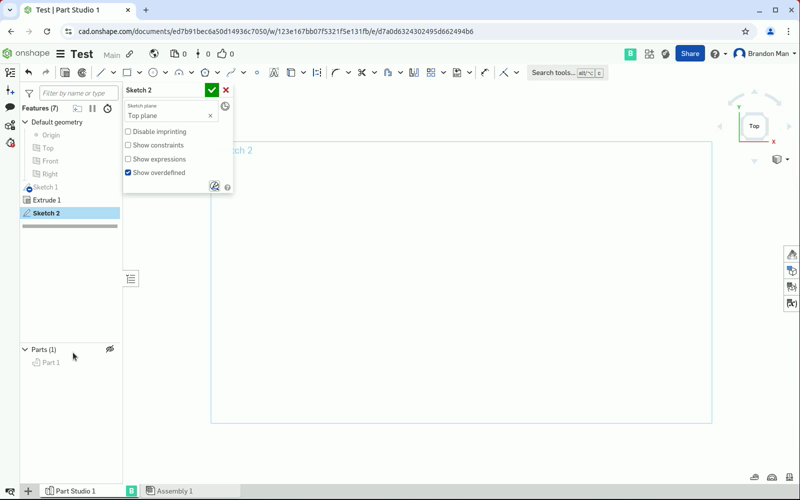
key(l)
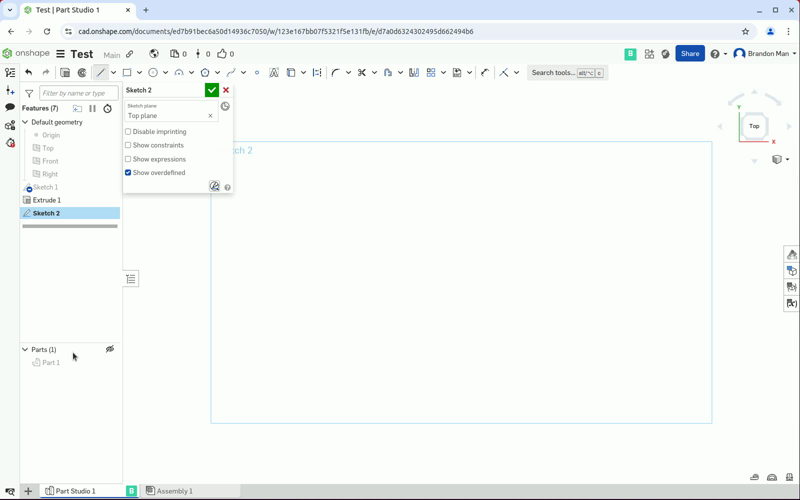
key_down(shift)
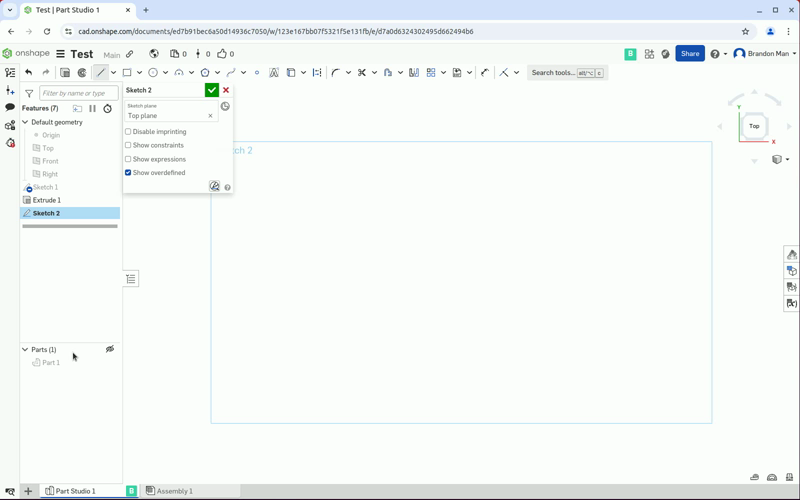
mouse_move(348, 293)
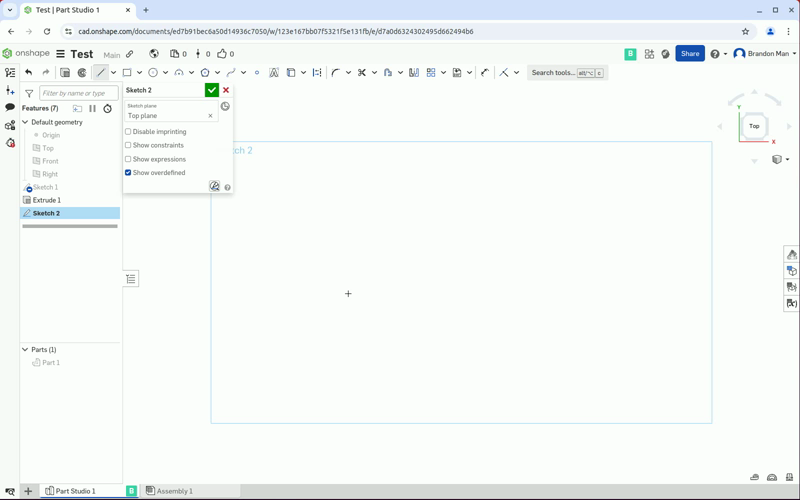
click(348, 293)
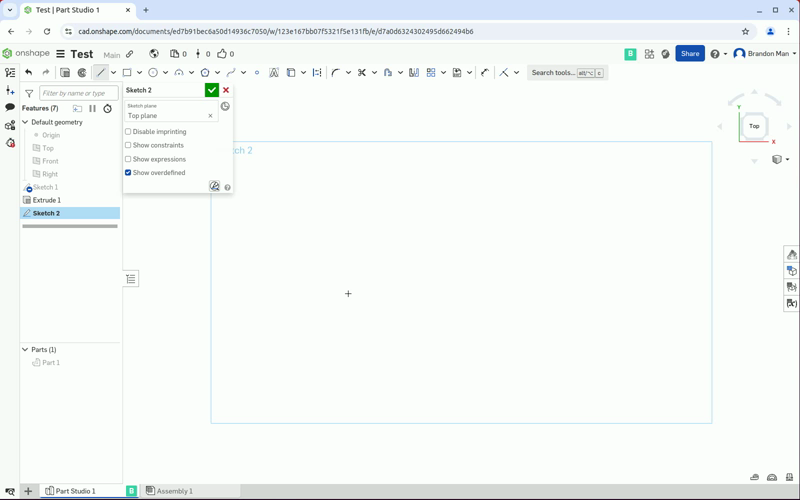
key_up(shift)
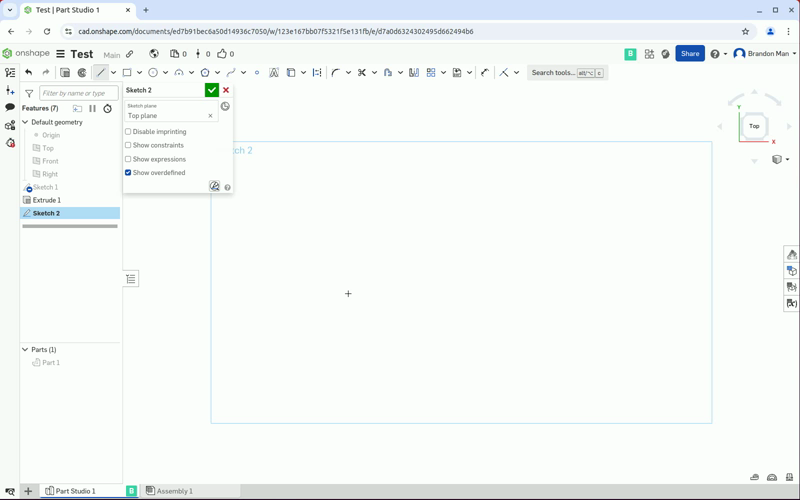
key_down(shift)
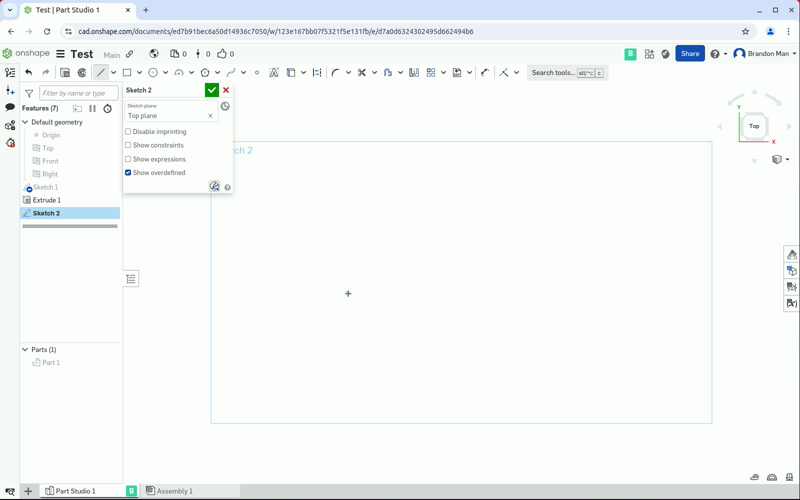
mouse_move(572, 293)
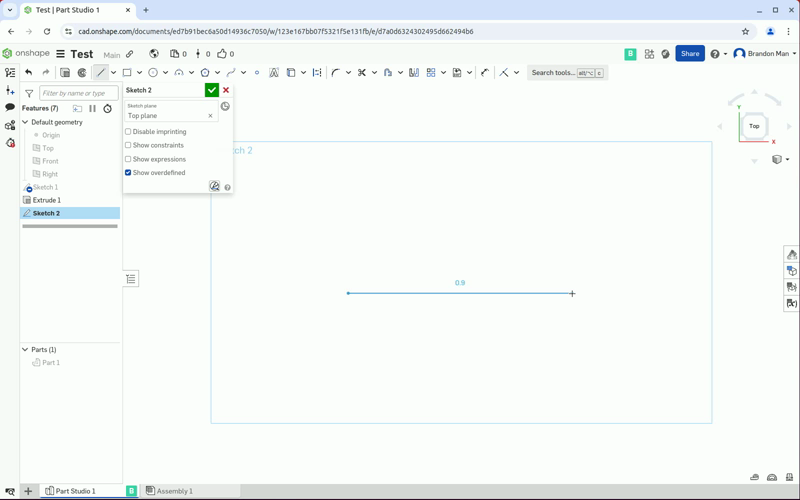
click(572, 293)
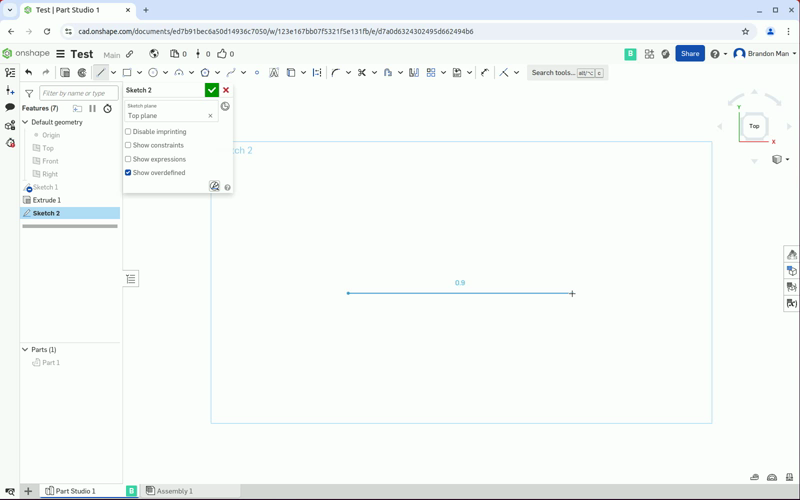
key_up(shift)
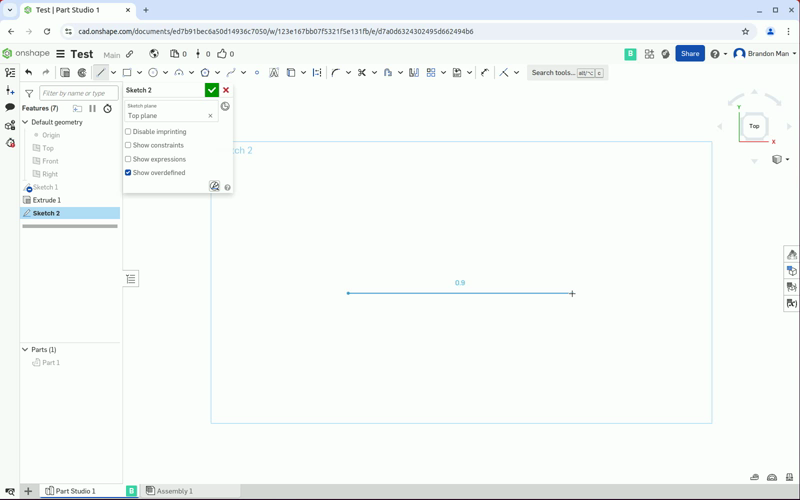
key_down(shift)
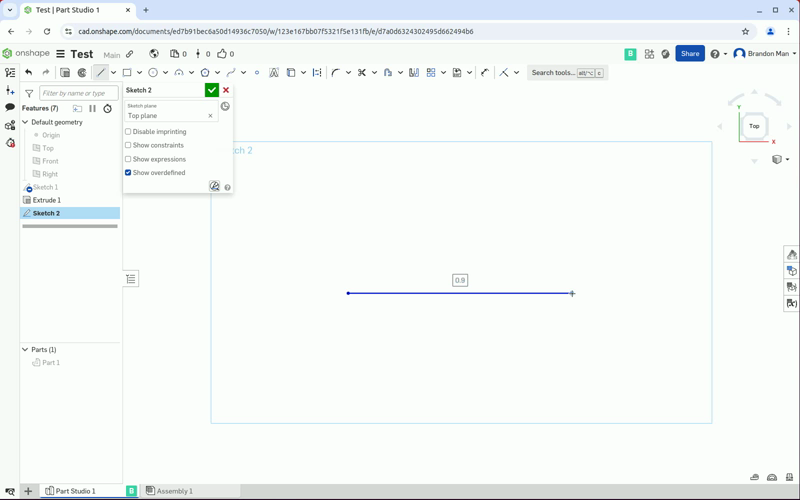
mouse_move(589, 293)
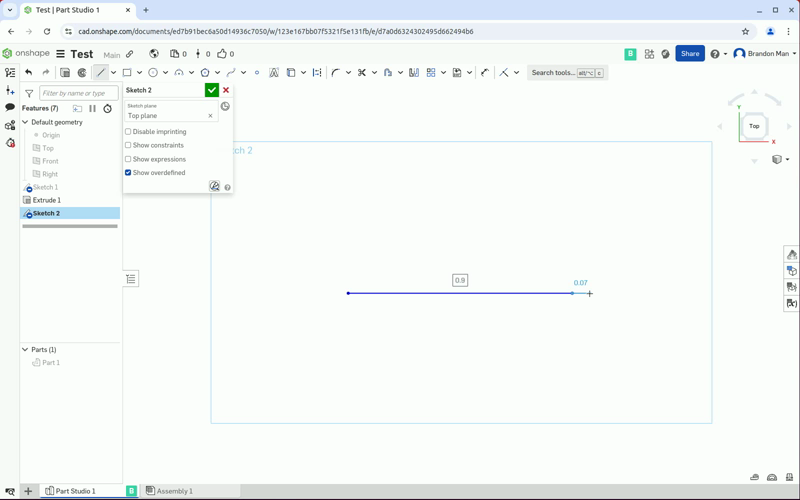
mouse_move(572, 272)
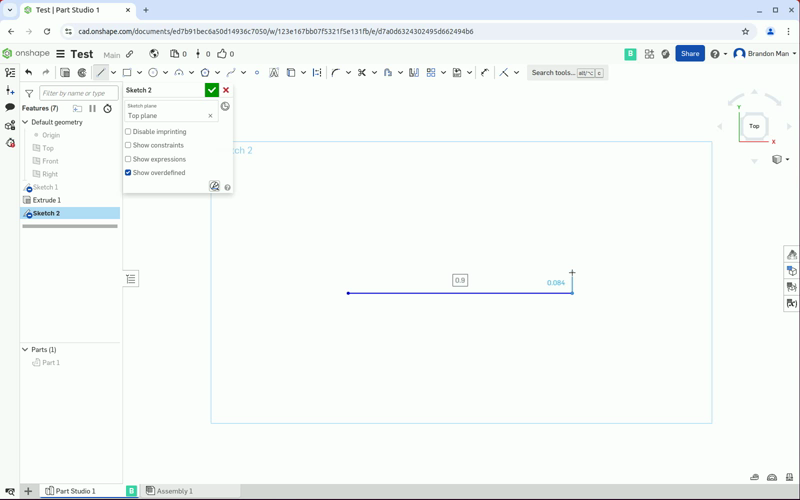
click(572, 272)
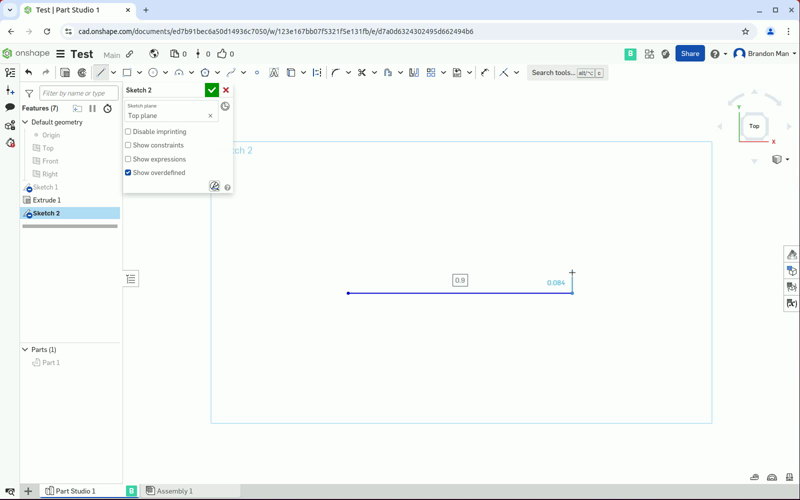
key_up(shift)
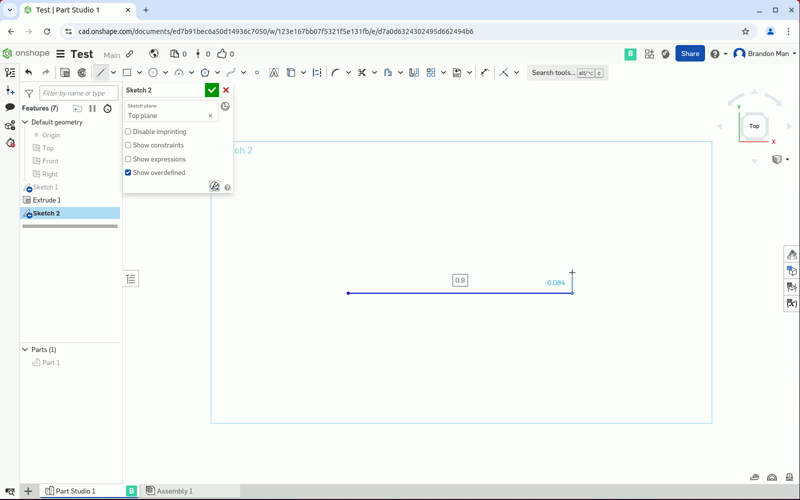
key_down(shift)
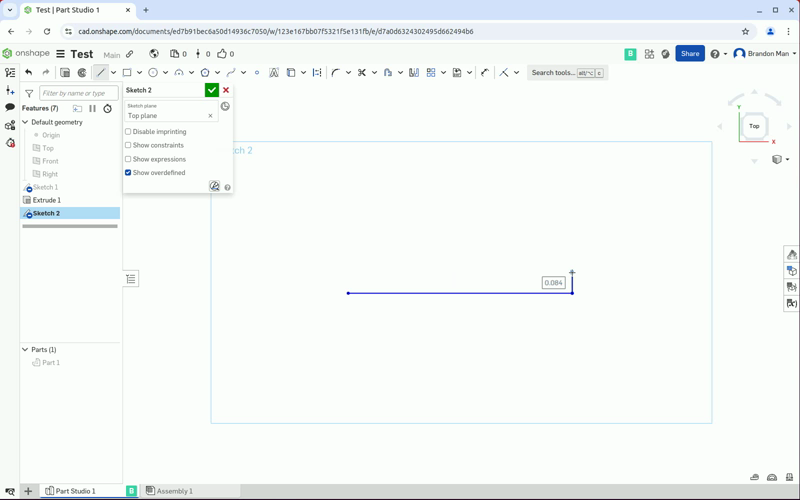
mouse_move(348, 272)
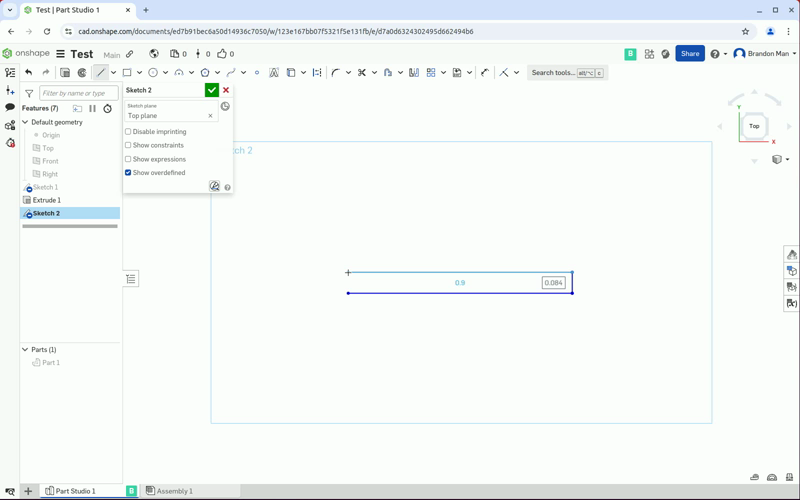
click(348, 272)
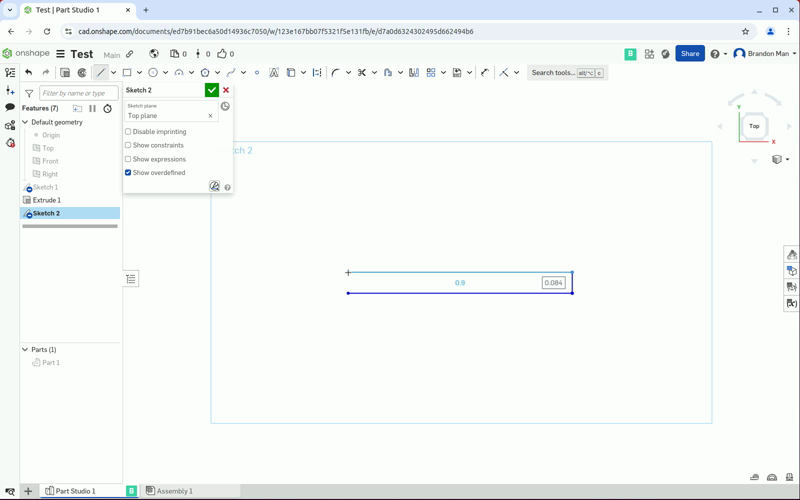
key_up(shift)
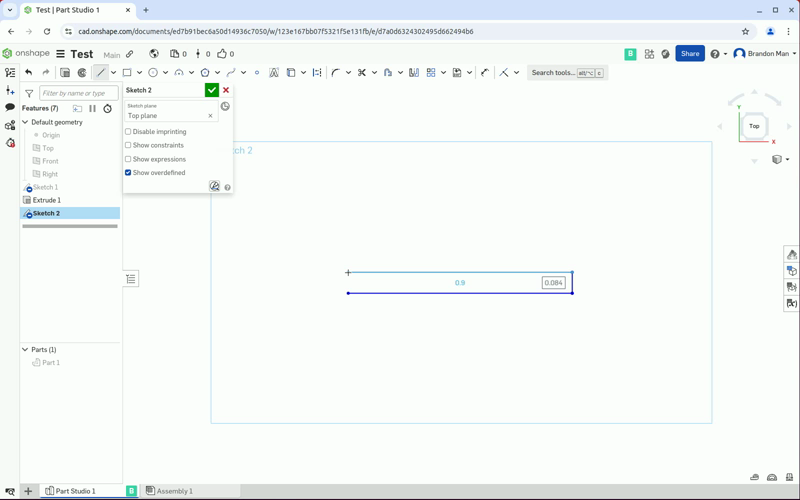
mouse_move(378, 272)
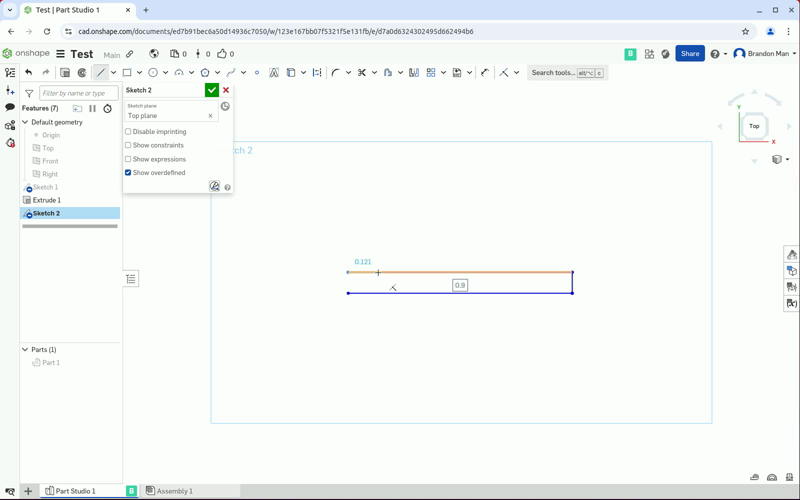
key_down(shift)
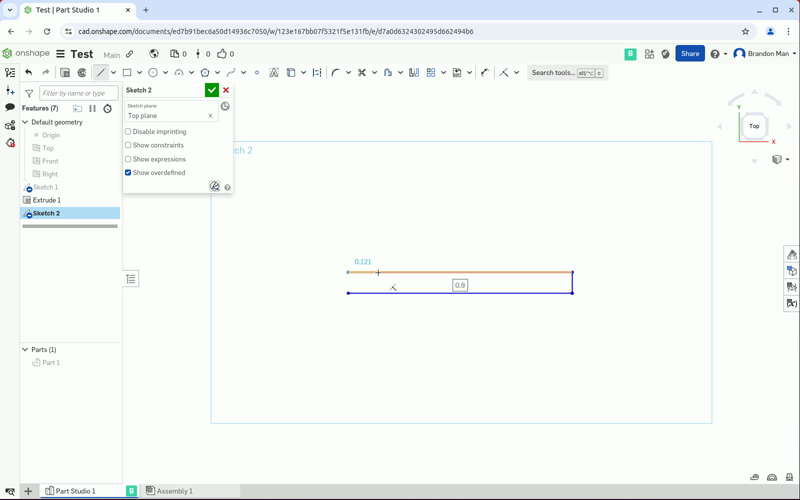
mouse_move(348, 293)
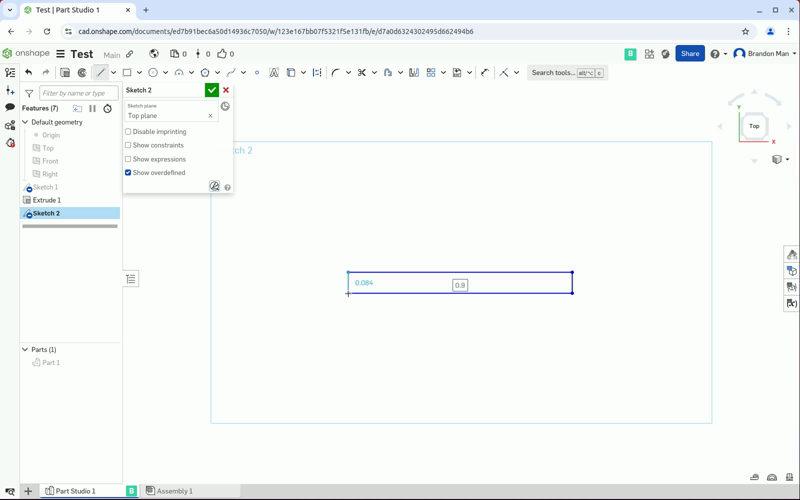
key_up(shift)
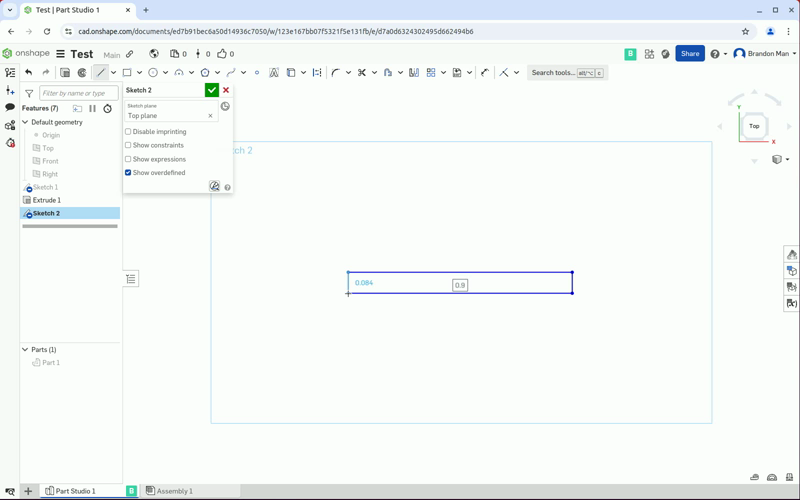
click(348, 293)
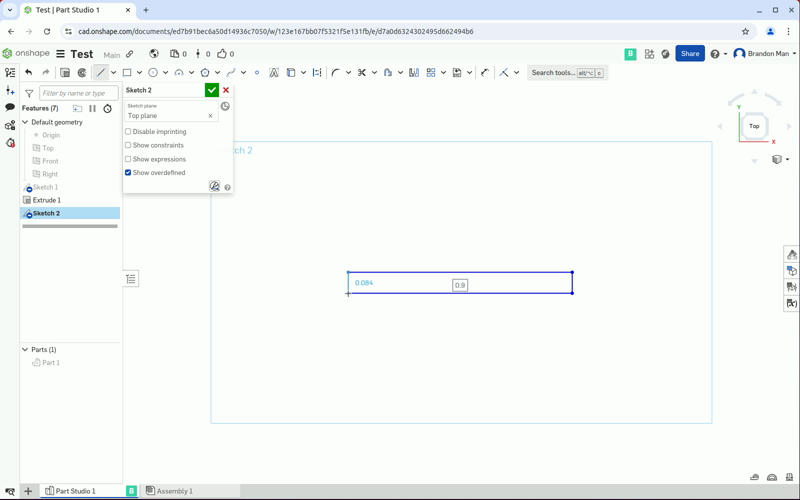
key(esc)
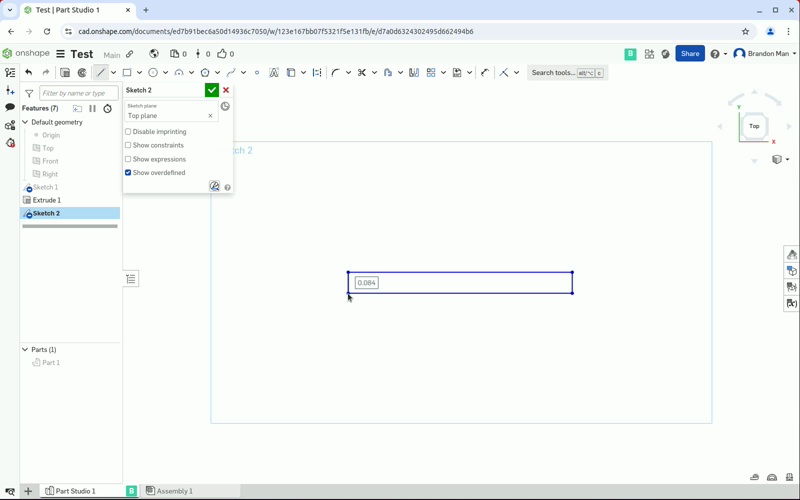
mouse_move(500, 279)
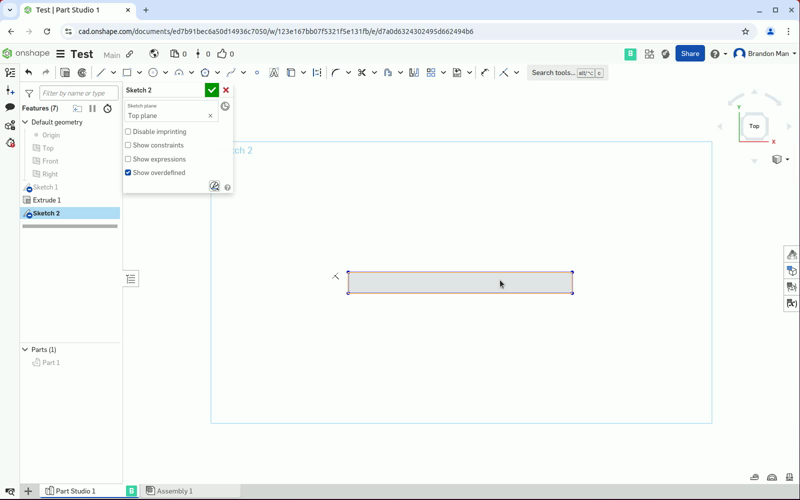
click(500, 279)
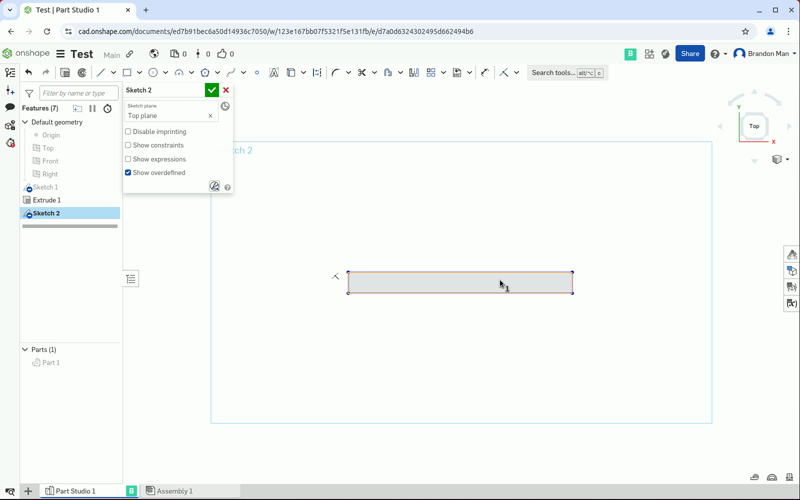
mouse_move(73, 352)
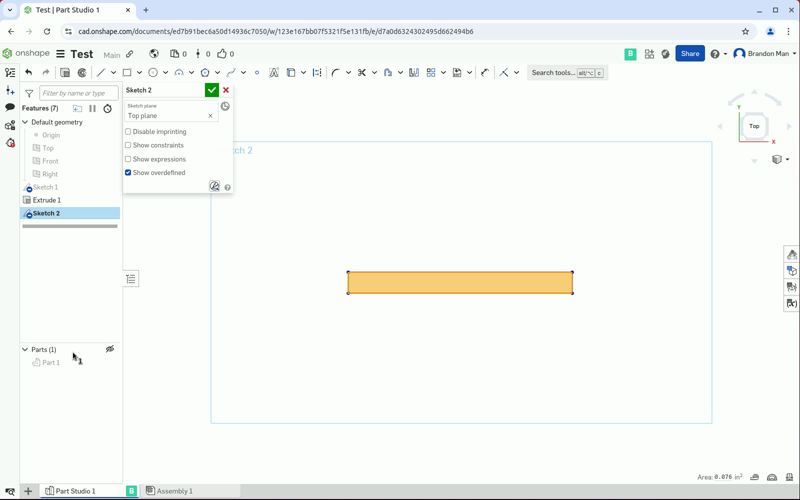
key(shift+y)
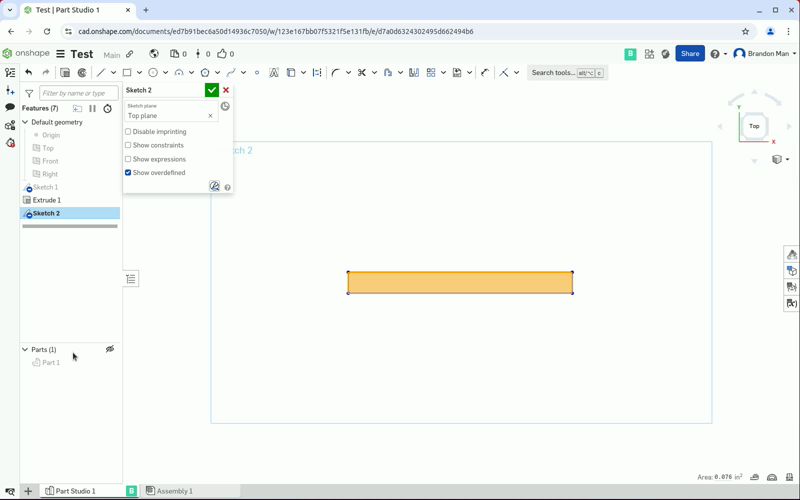
key(shift+e)
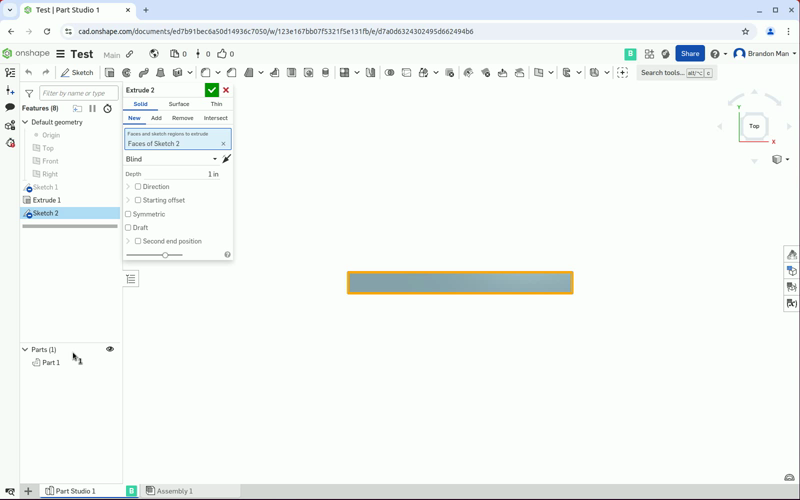
mouse_move(143, 106)
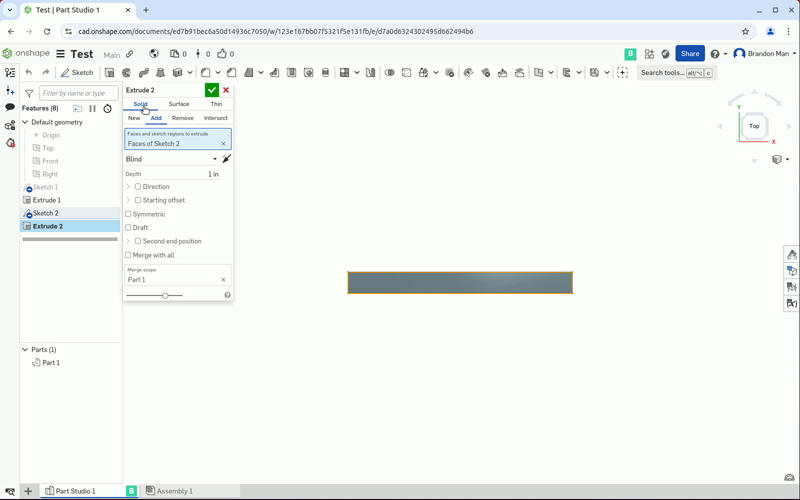
click(143, 106)
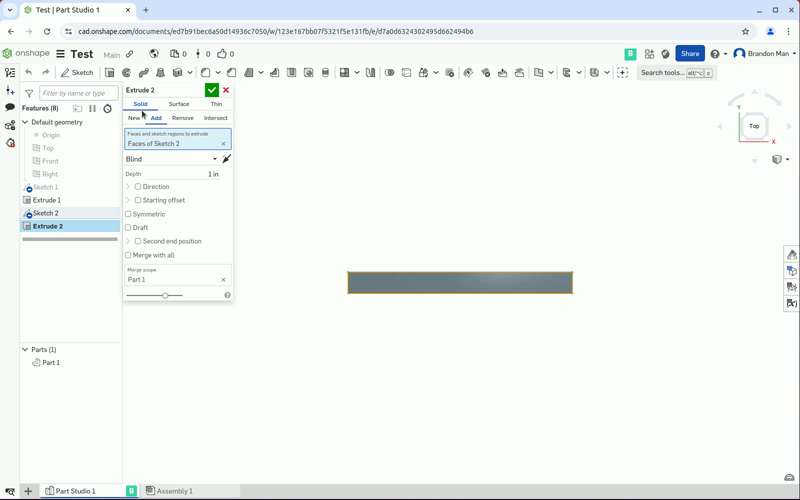
mouse_move(137, 120)
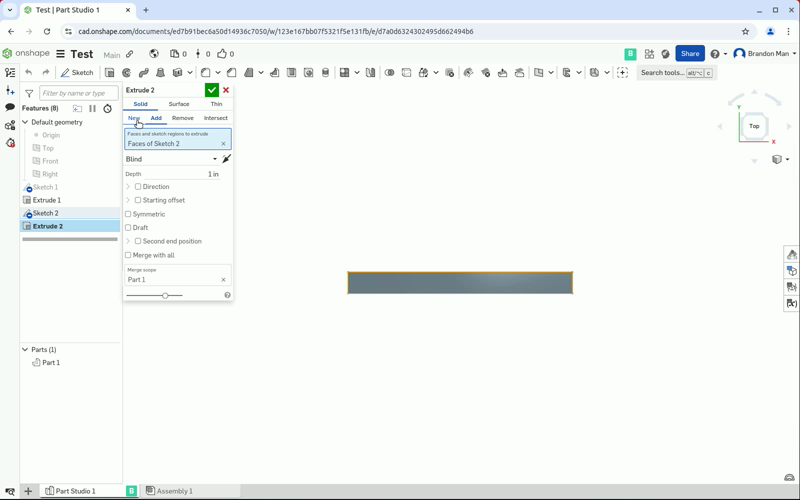
click(137, 120)
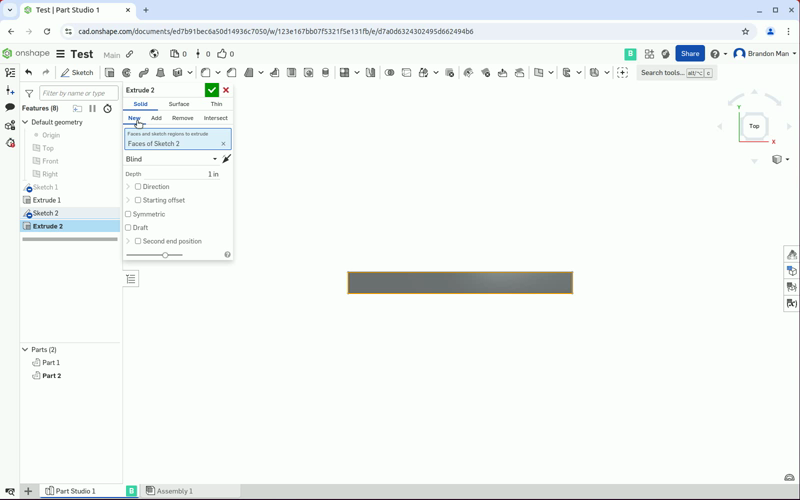
key(tab, 4)
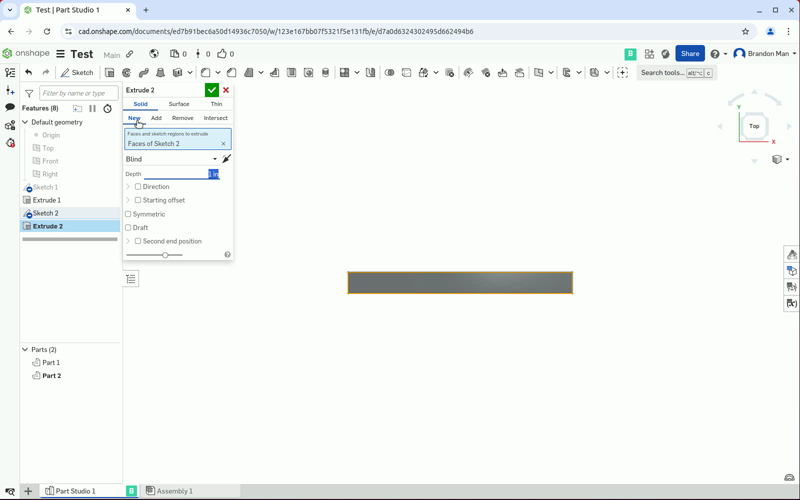
text(0.024)
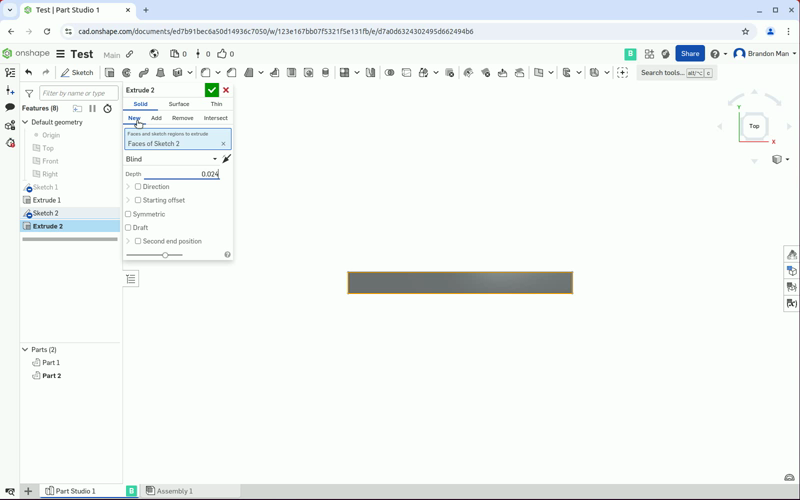
key(enter)
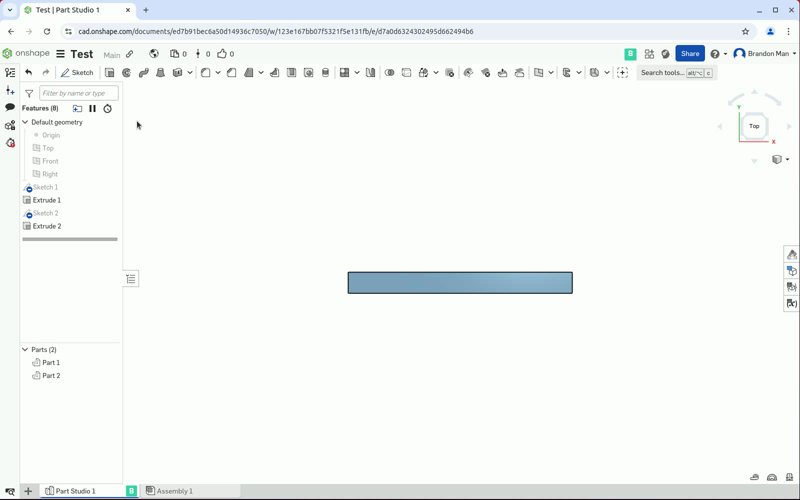
key(shift+h)
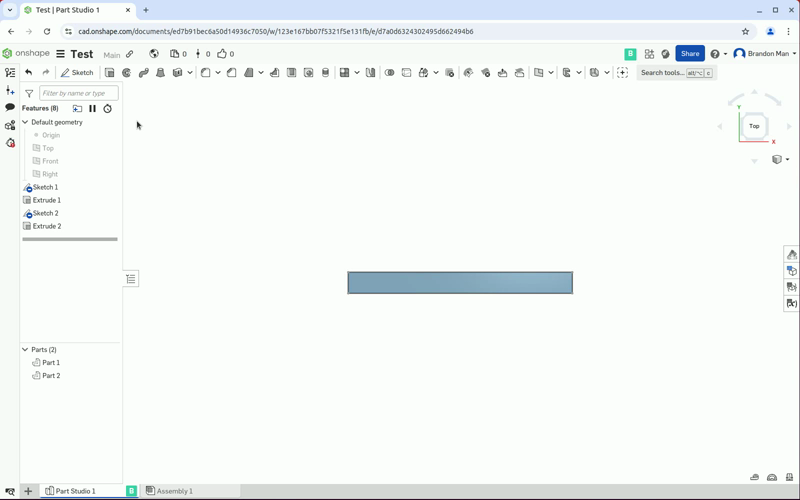
key(shift+h)
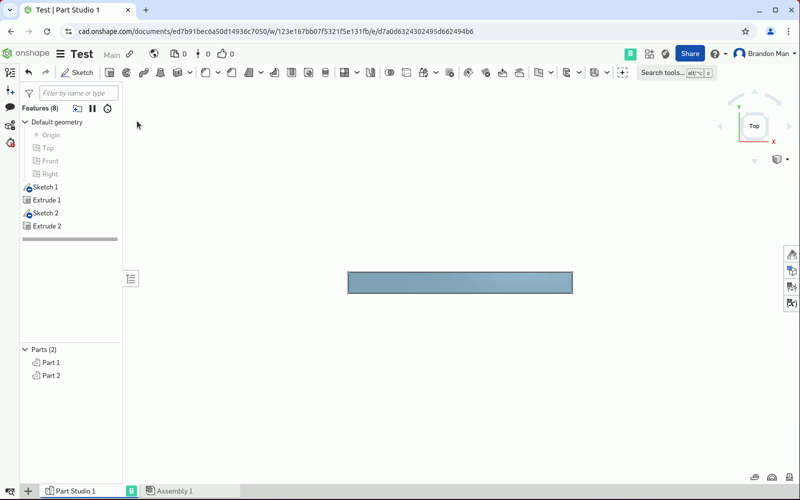
key(shift+7)
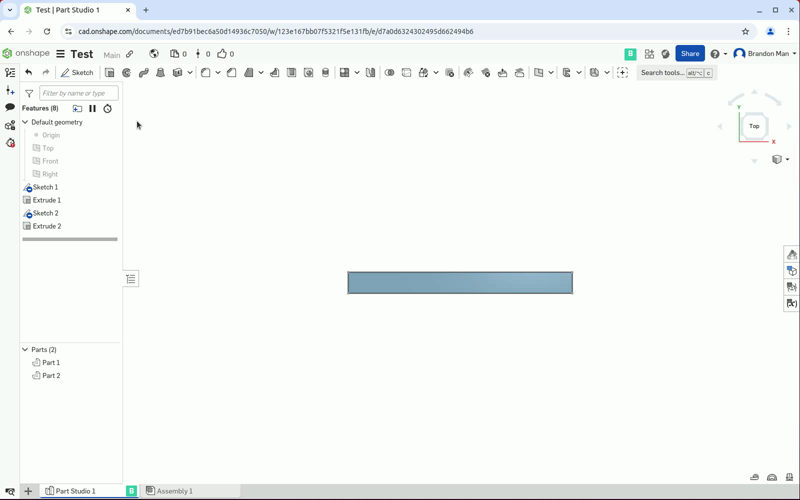
key(up, 3)
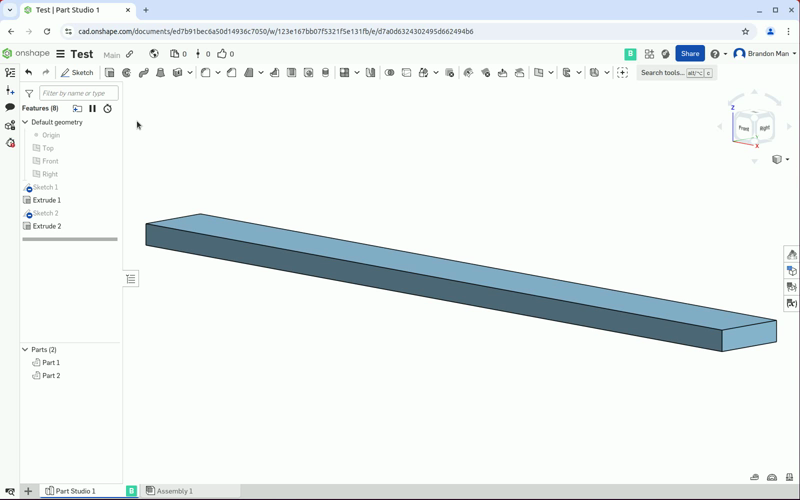
key(left, 3)
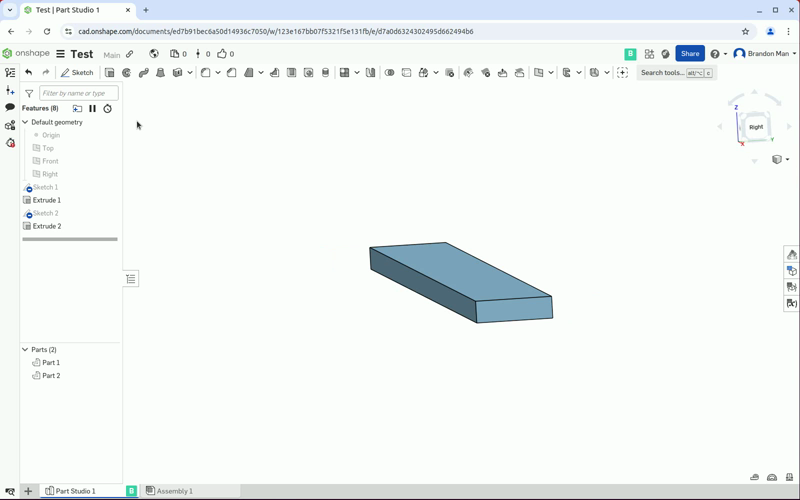
key(right, 3)
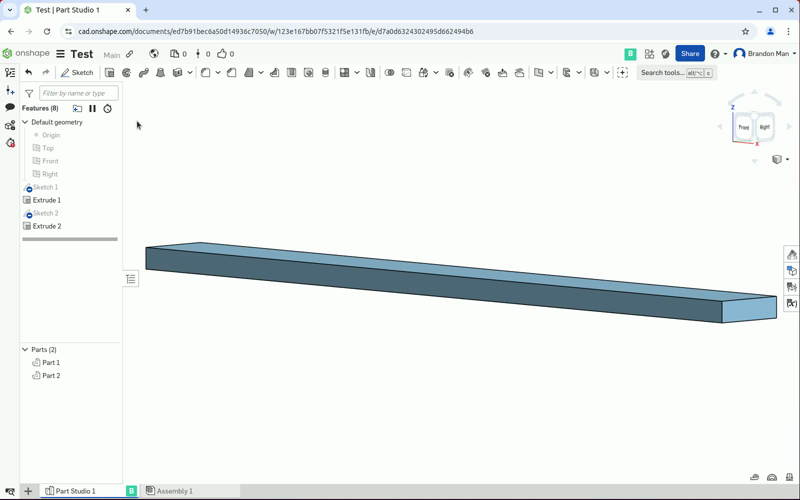
key(down, 3)
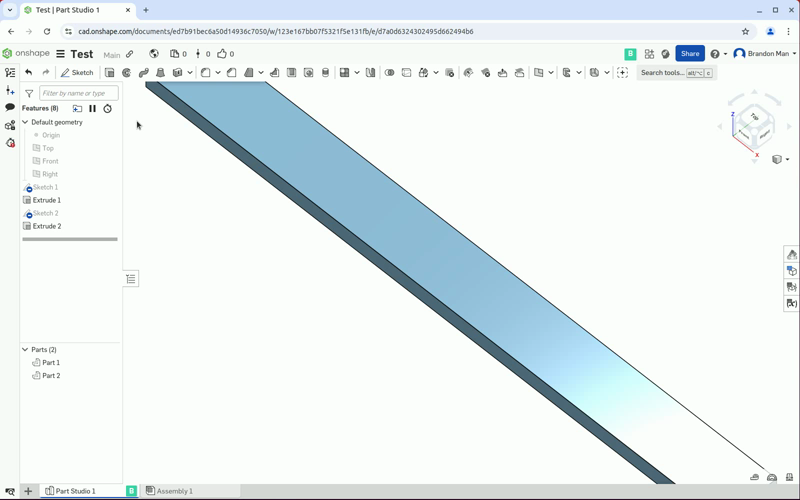
mouse_move(73, 189)
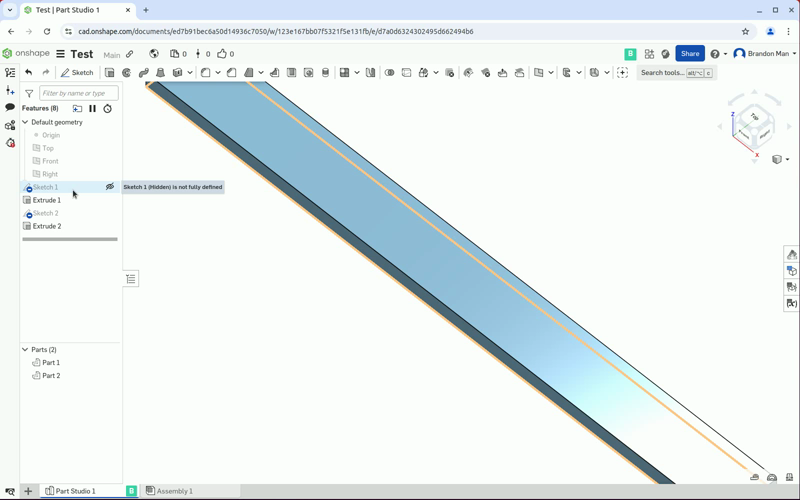
click(73, 189)